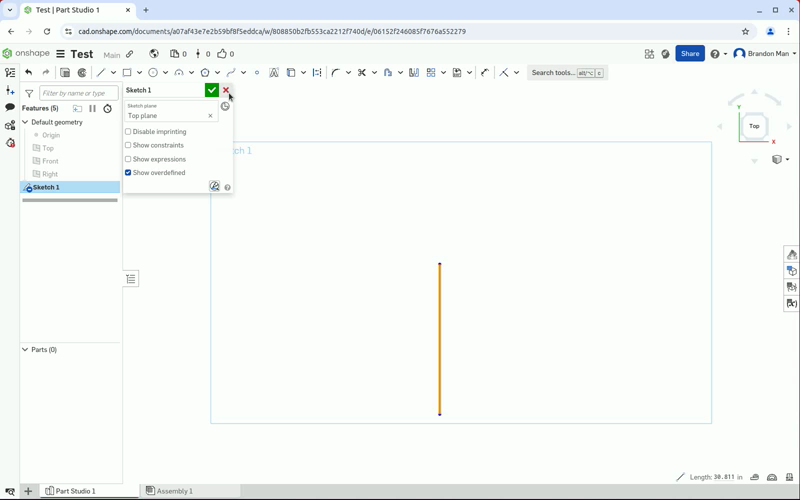
key(shift+h)
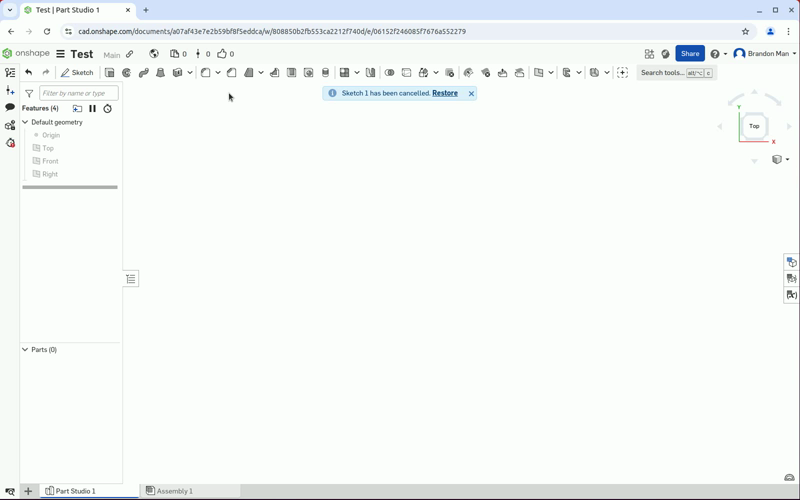
mouse_move(73, 352)
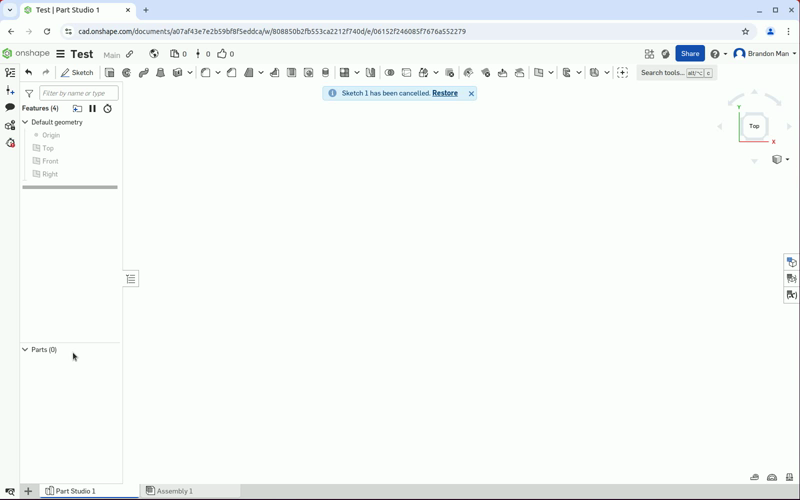
key(y)
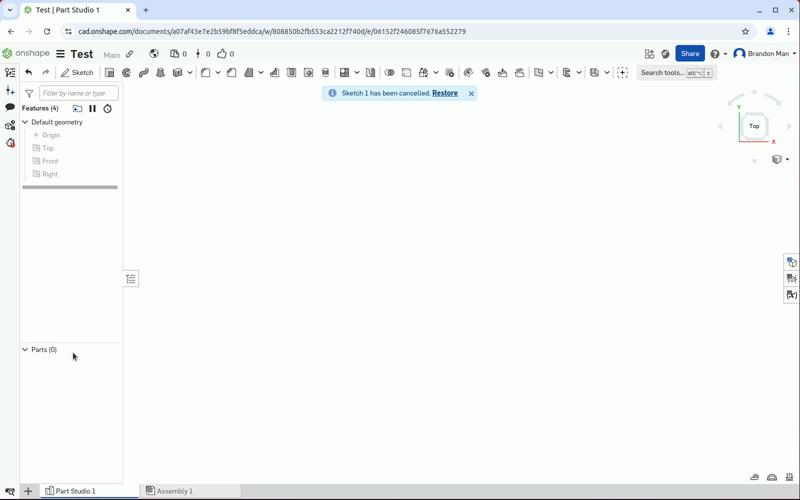
key(shift+p)
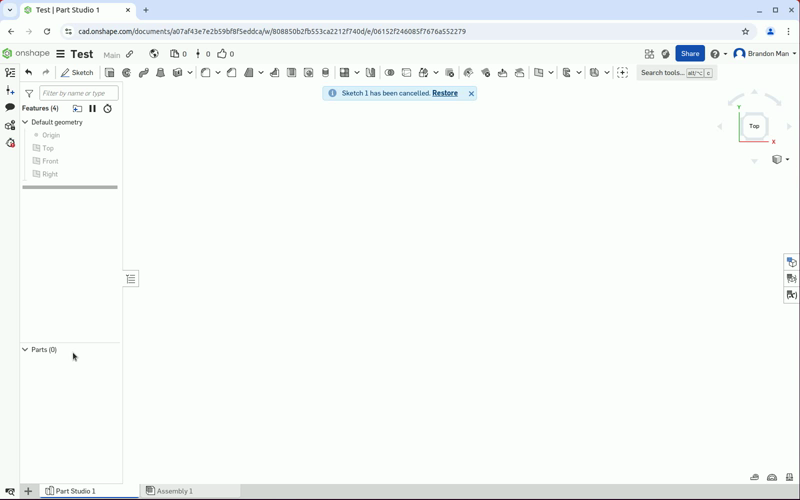
key(space)
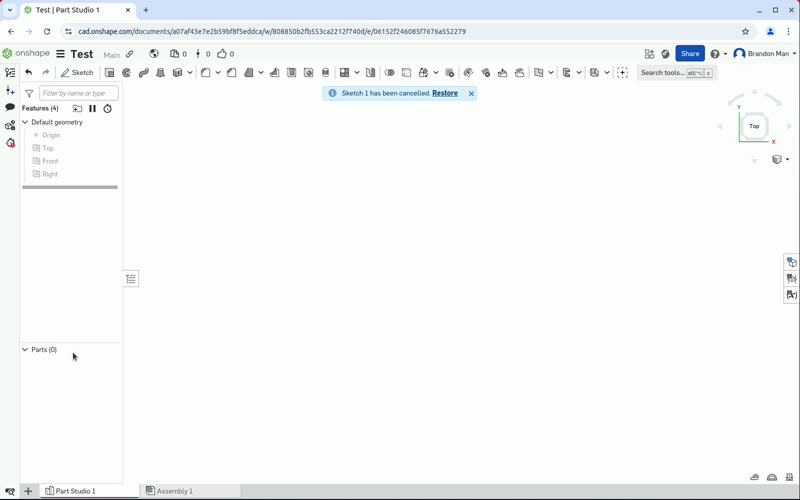
key_down(shift)
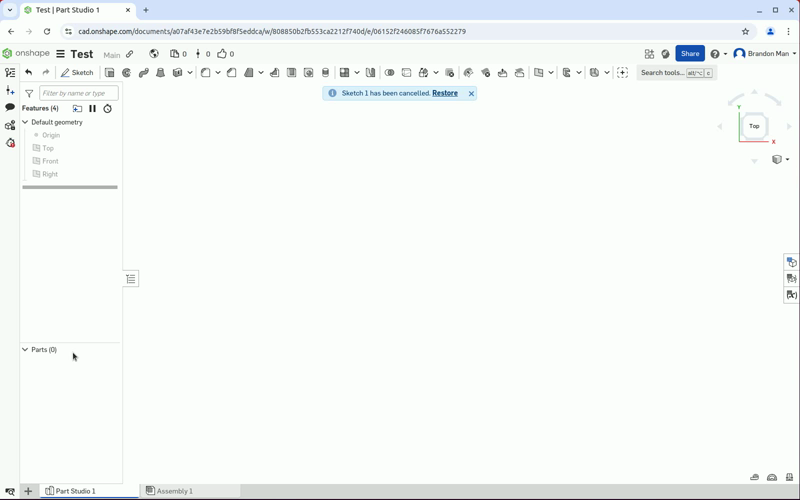
key(up)
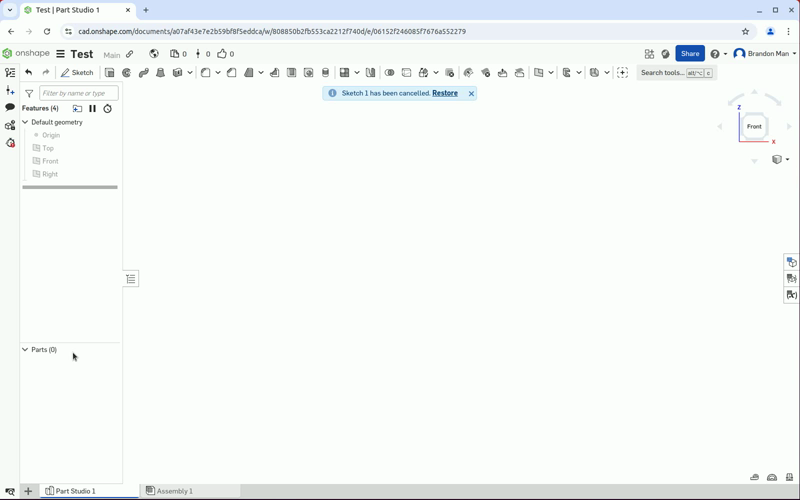
key_up(shift)
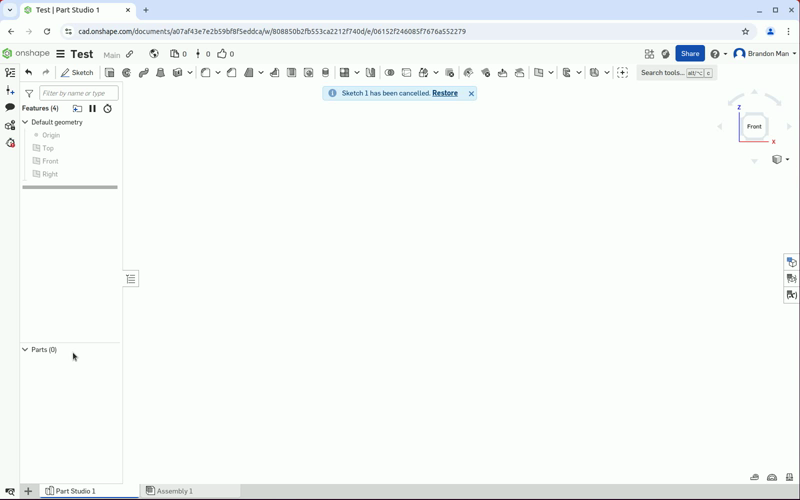
mouse_move(73, 352)
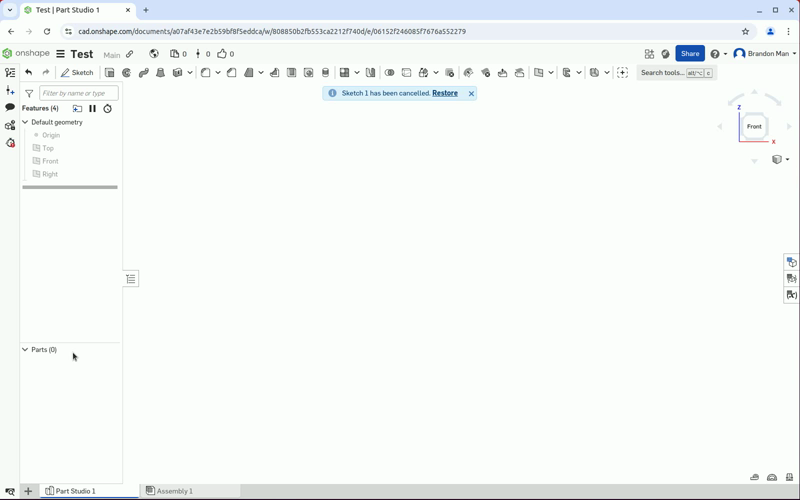
key(shift+y)
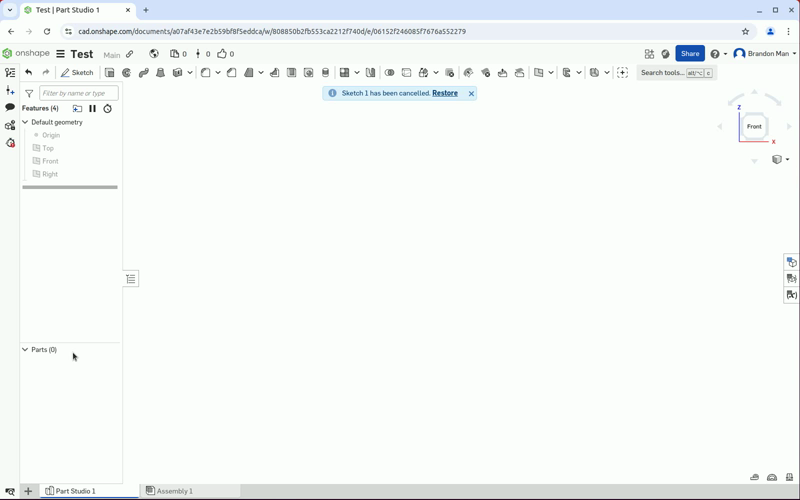
key(shift+s)
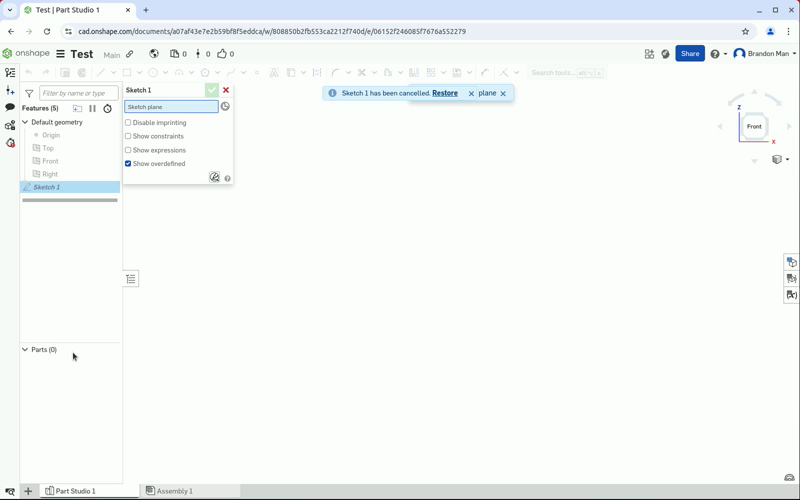
mouse_move(73, 163)
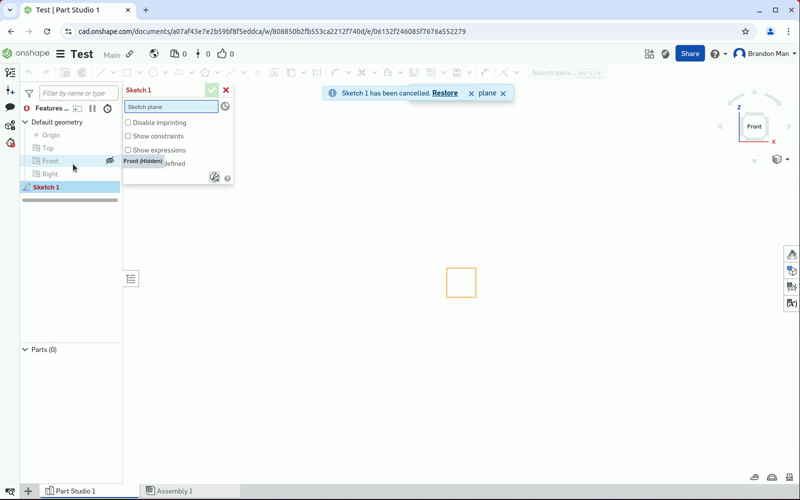
click(73, 163)
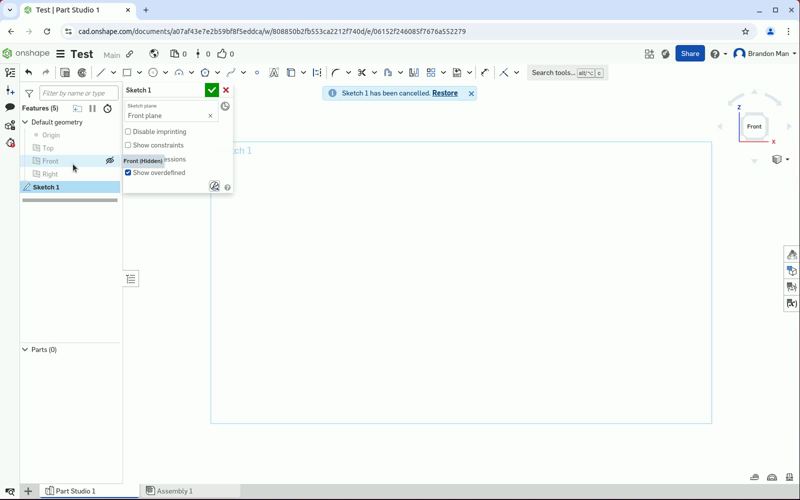
mouse_move(73, 352)
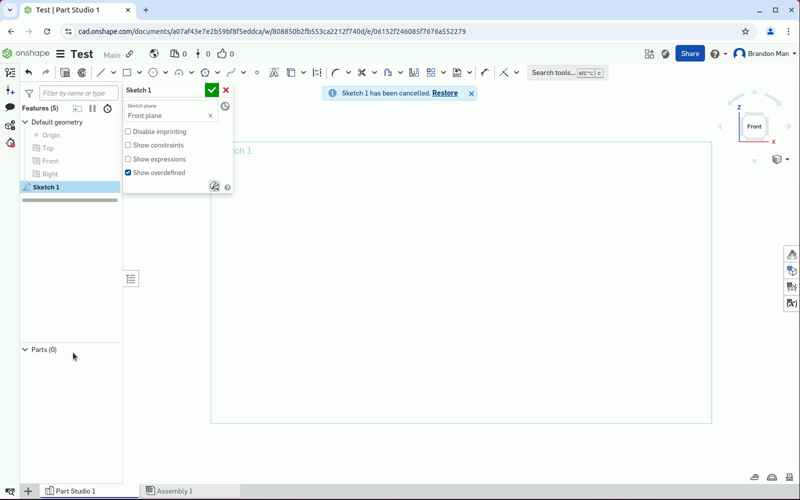
key(y)
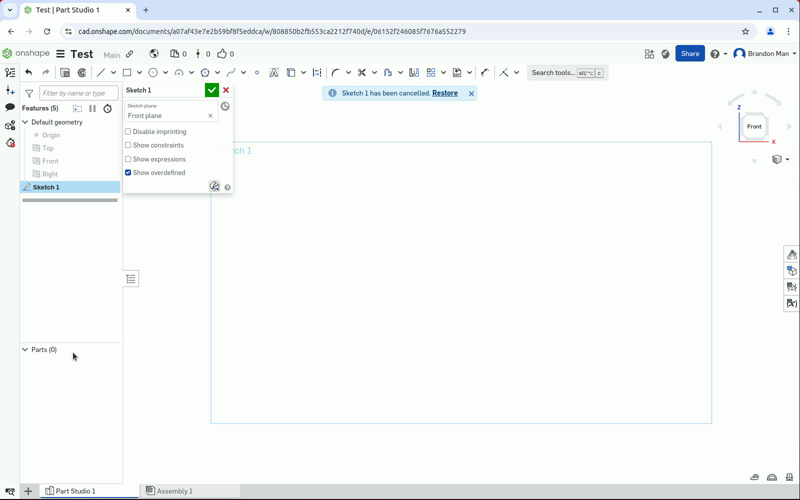
key(l)
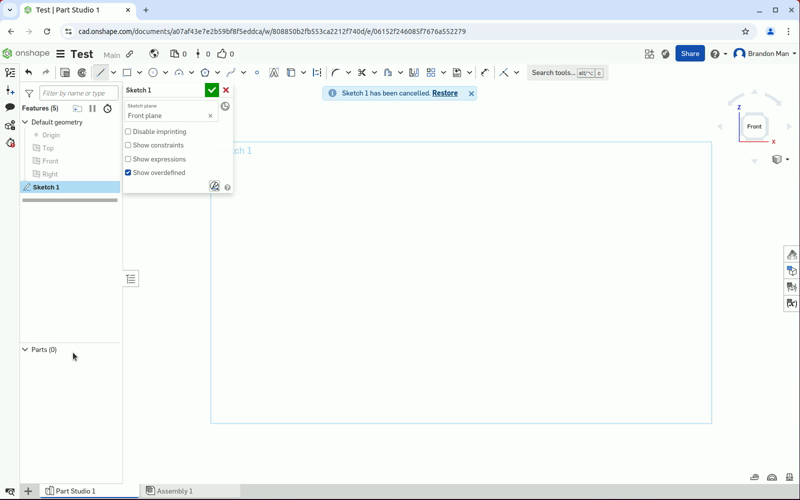
key_down(shift)
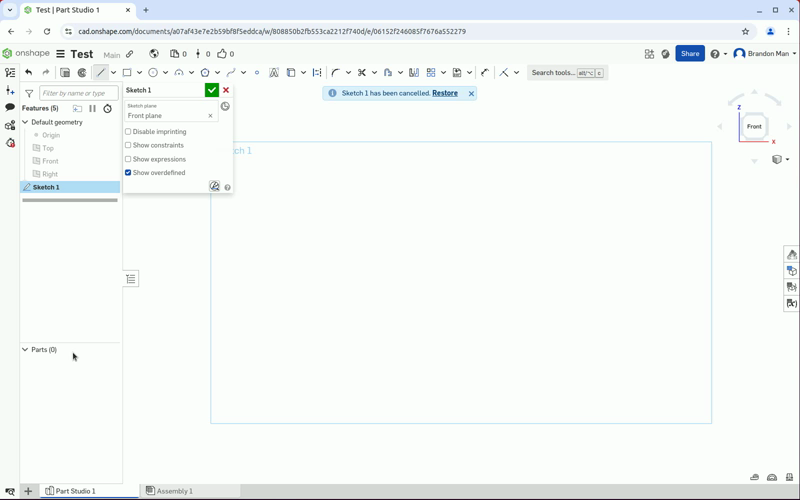
mouse_move(405, 282)
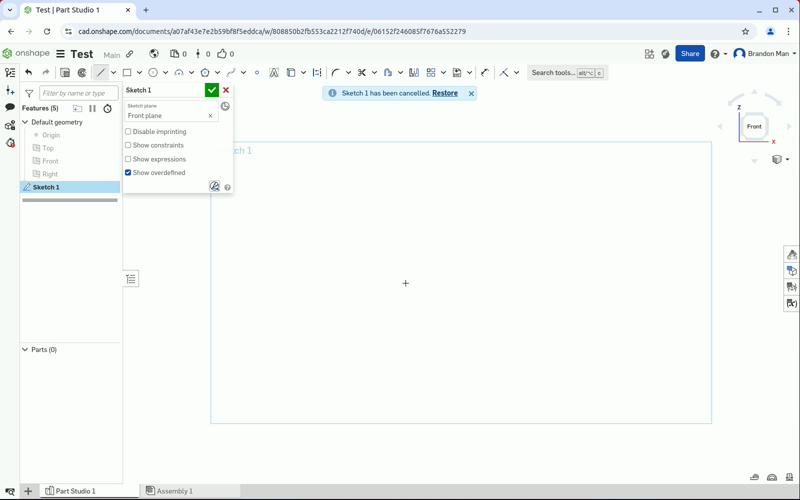
click(405, 282)
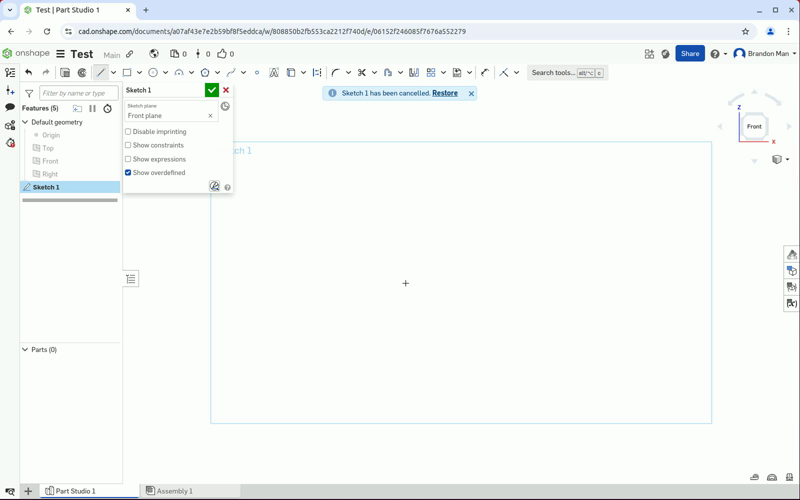
key_up(shift)
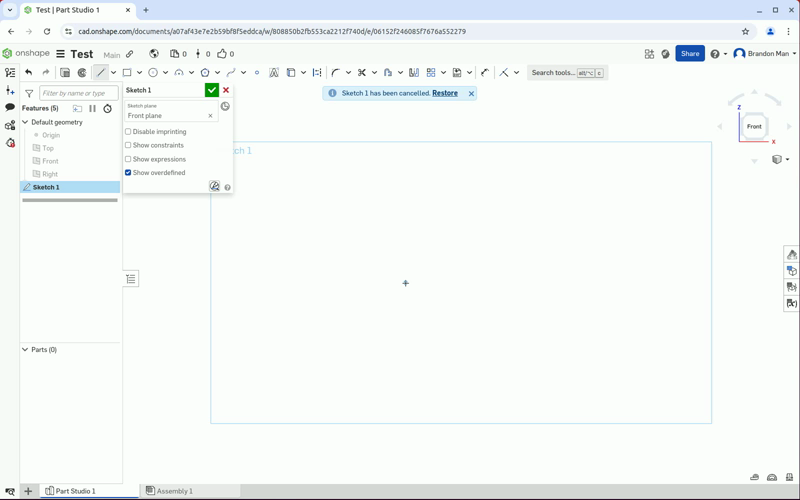
key_down(shift)
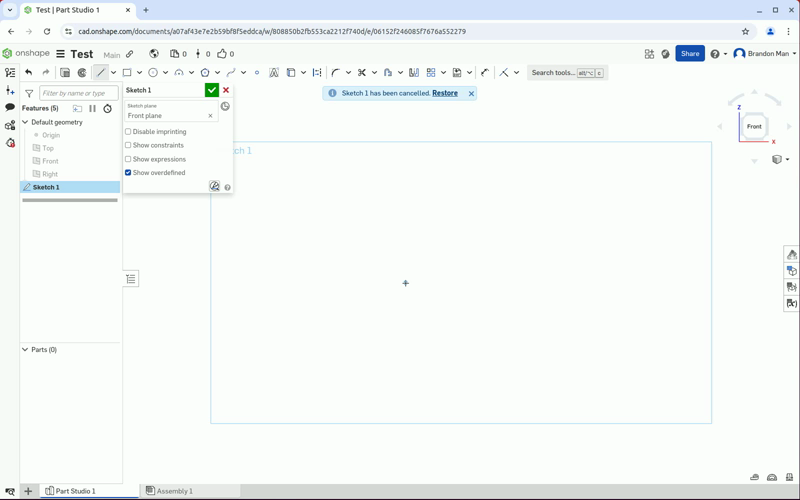
mouse_move(507, 282)
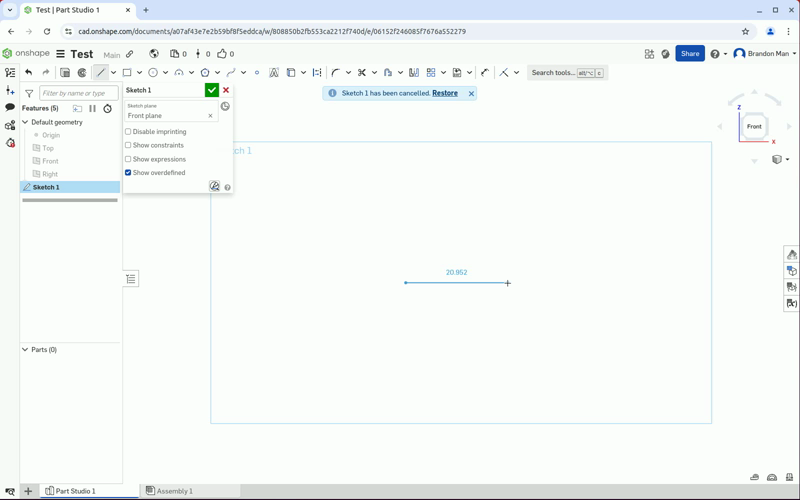
click(507, 282)
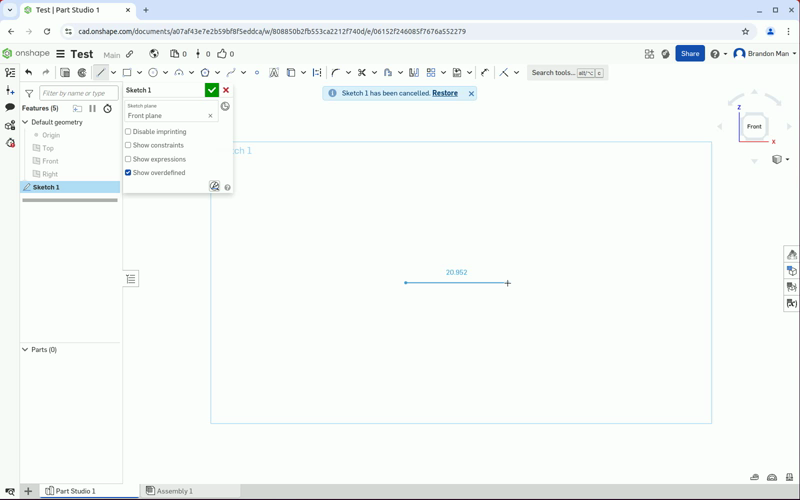
key_up(shift)
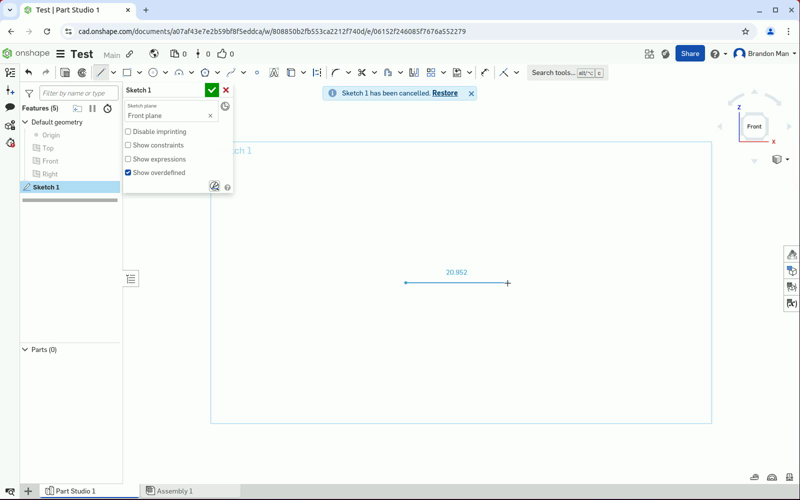
key_down(shift)
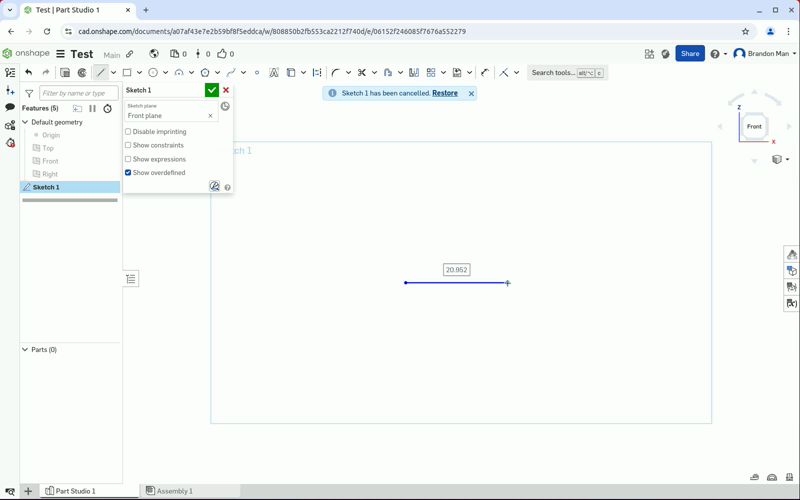
mouse_move(507, 170)
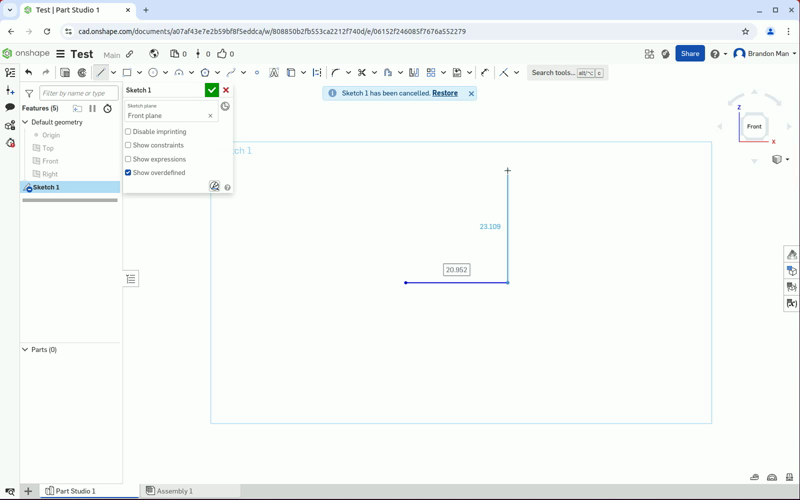
click(507, 170)
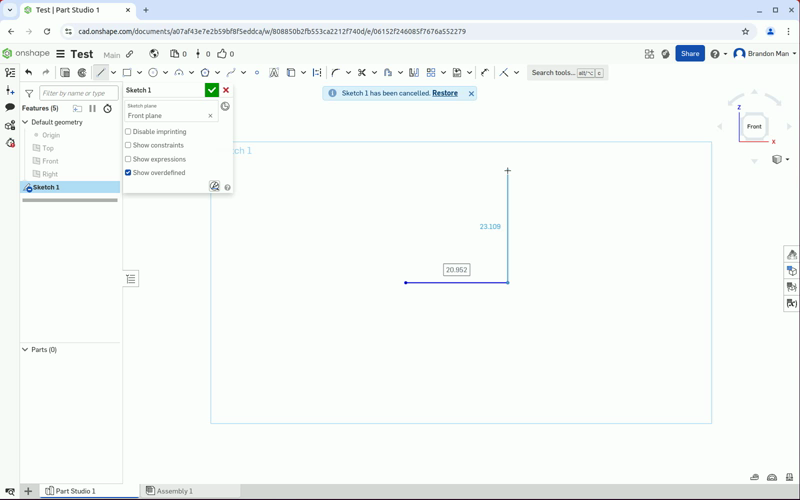
key_up(shift)
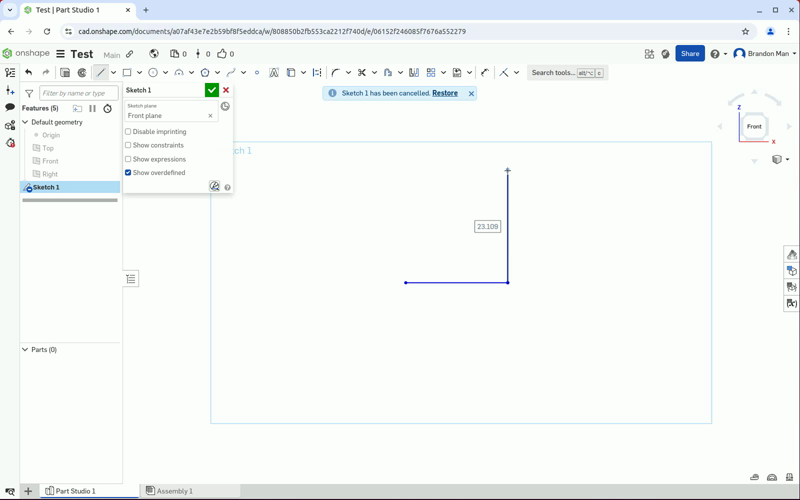
key_down(shift)
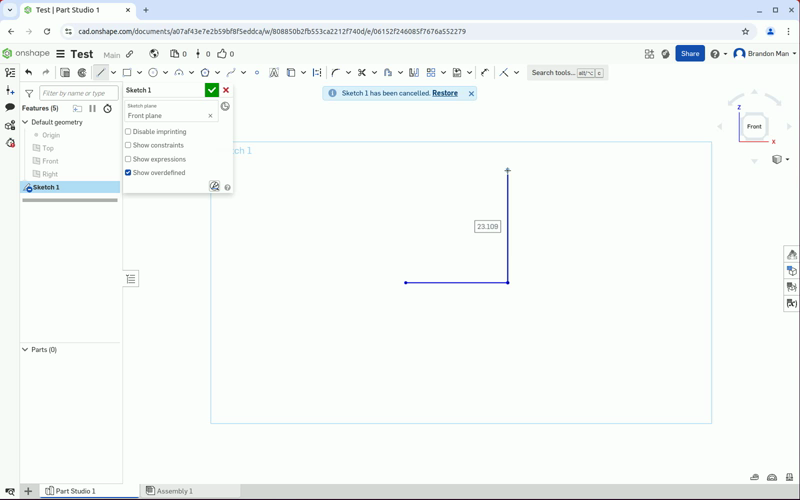
mouse_move(405, 170)
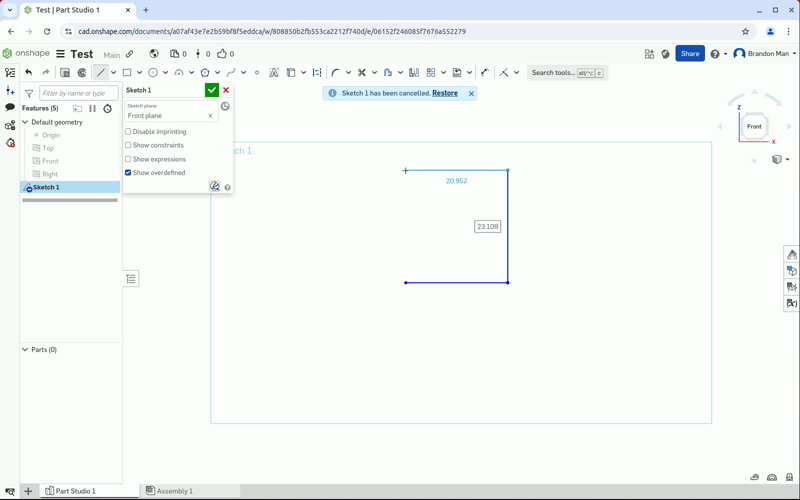
click(405, 170)
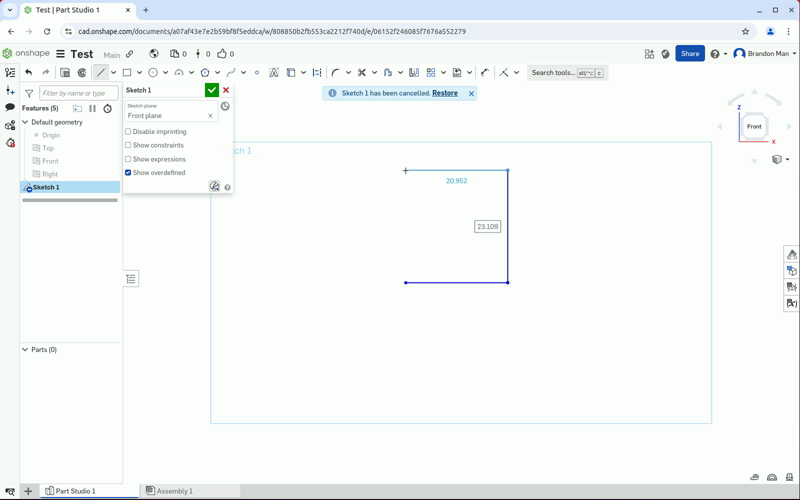
key_up(shift)
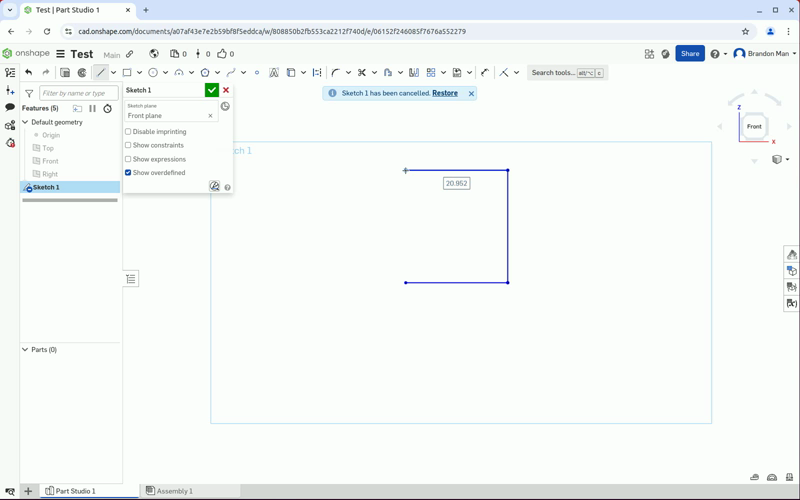
key_down(shift)
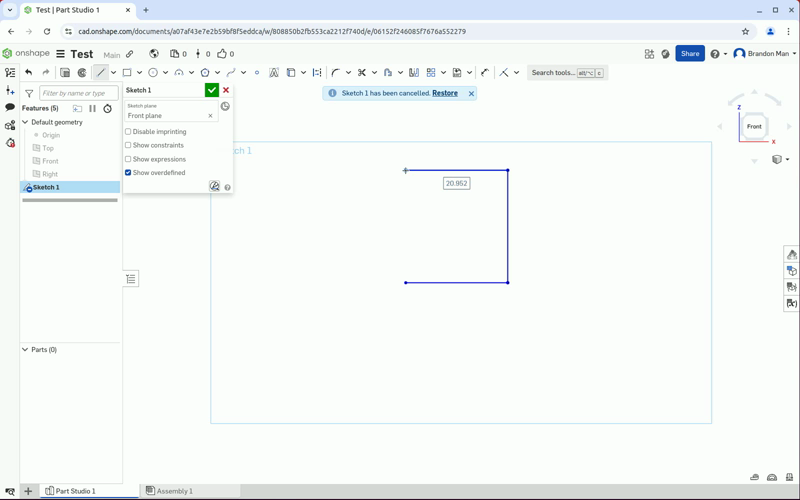
mouse_move(405, 282)
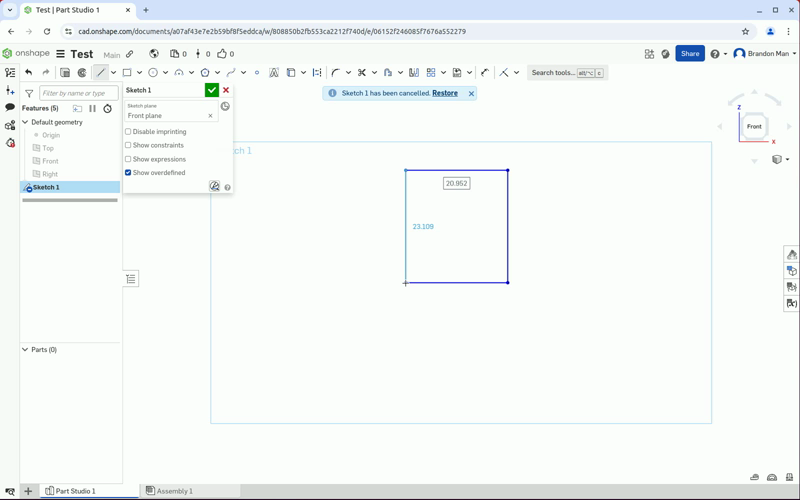
key_up(shift)
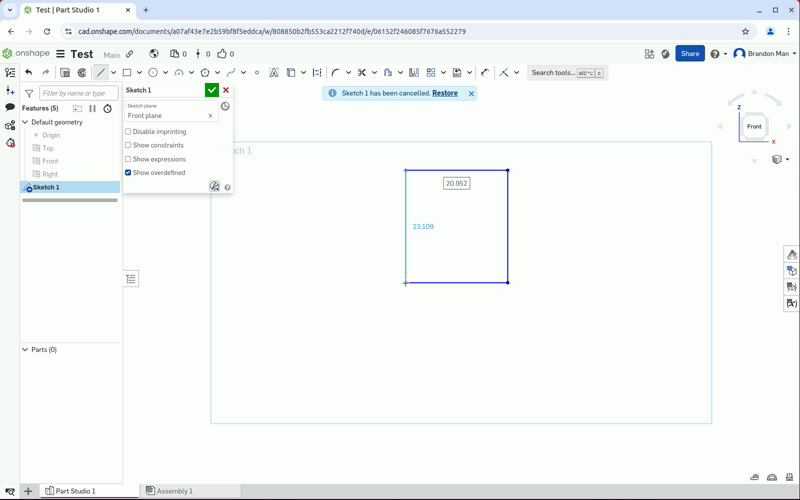
click(405, 282)
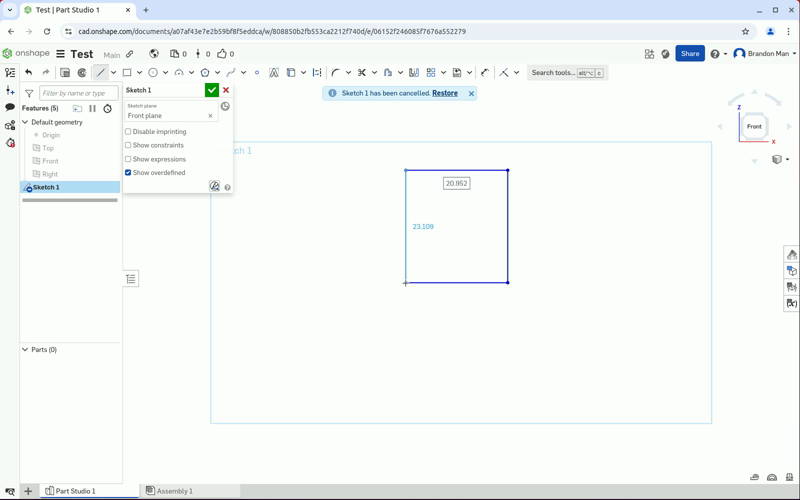
key(esc)
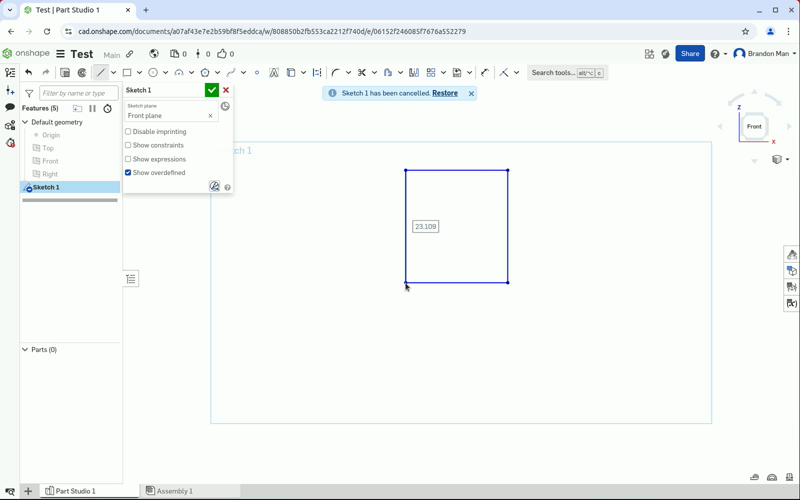
mouse_move(477, 245)
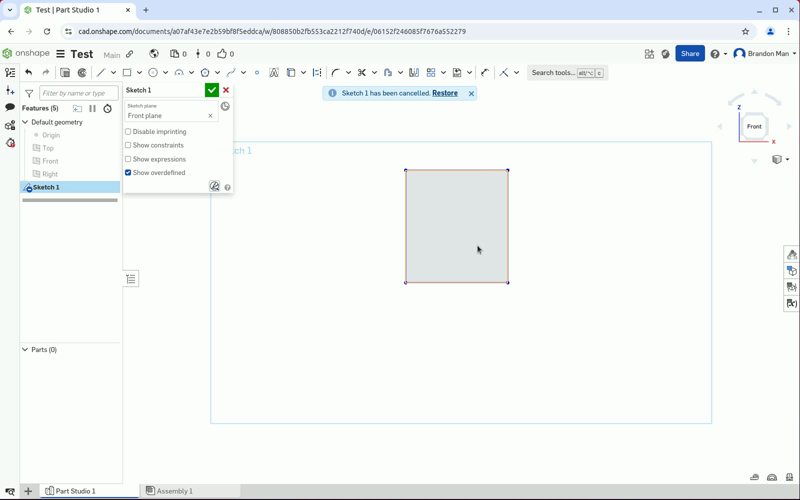
click(477, 245)
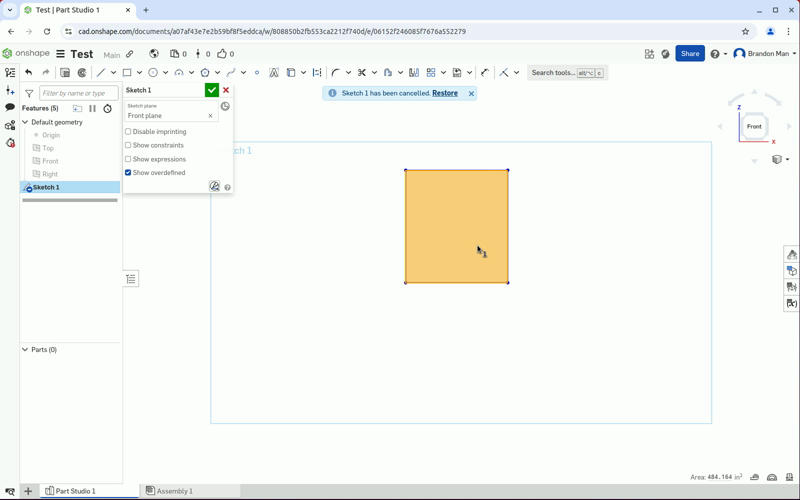
mouse_move(73, 352)
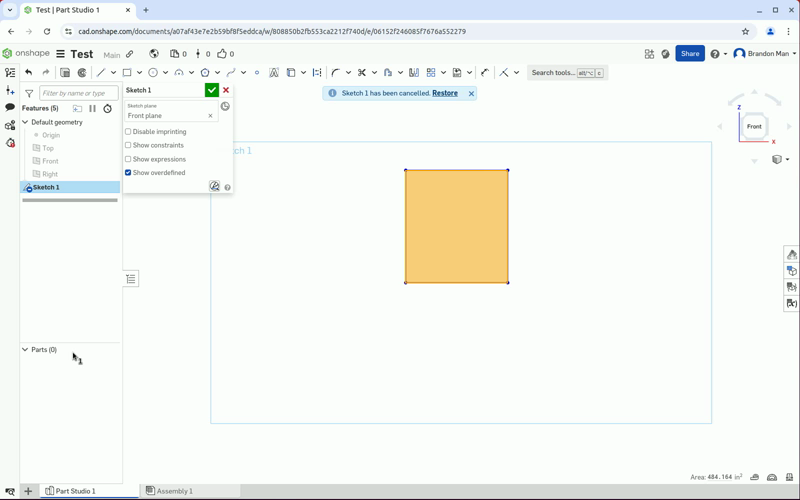
key(shift+y)
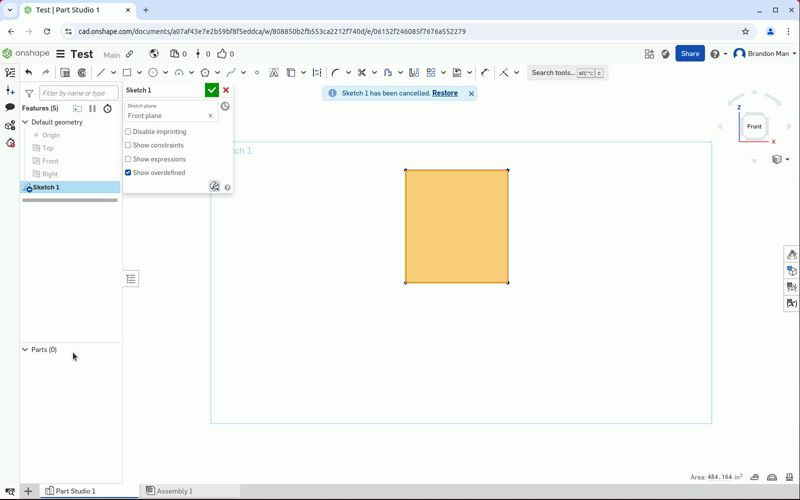
key(shift+e)
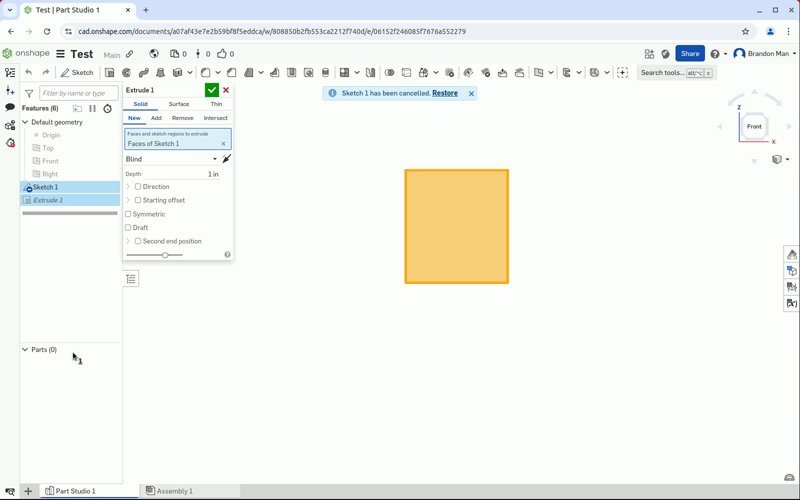
mouse_move(143, 106)
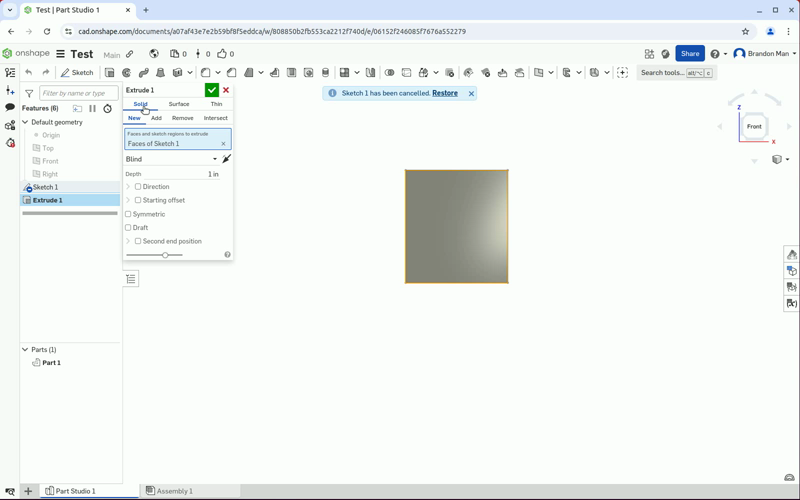
click(143, 106)
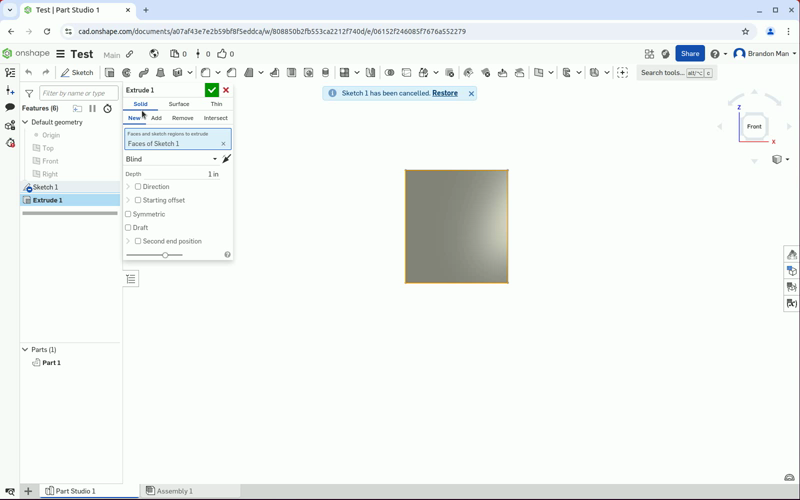
mouse_move(137, 120)
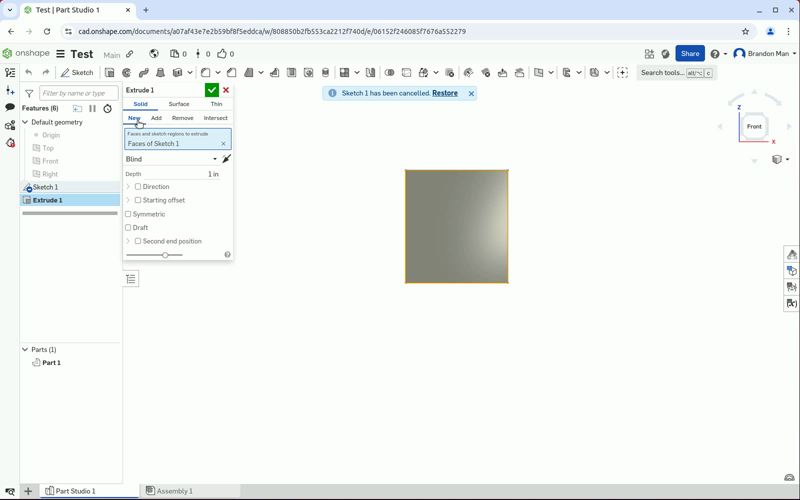
click(137, 120)
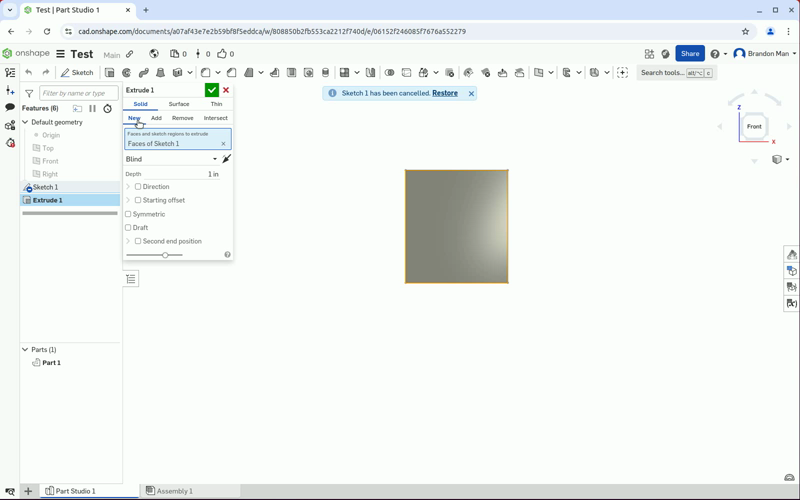
key(tab, 4)
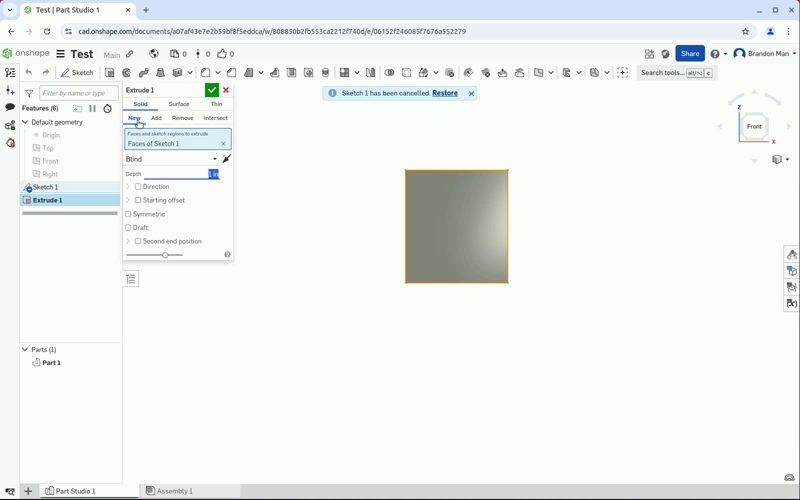
text(20.942)
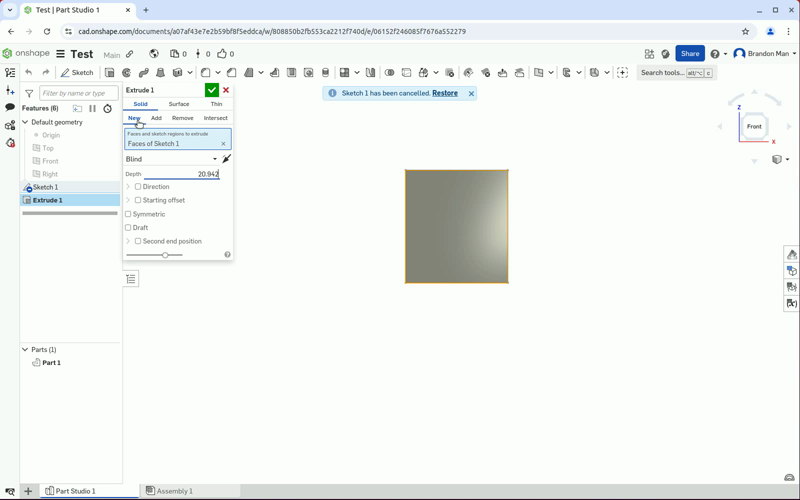
key(enter)
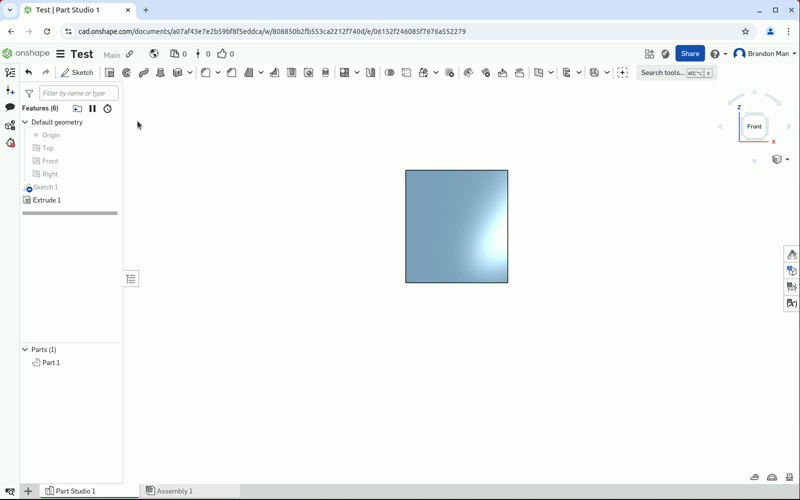
key(shift+h)
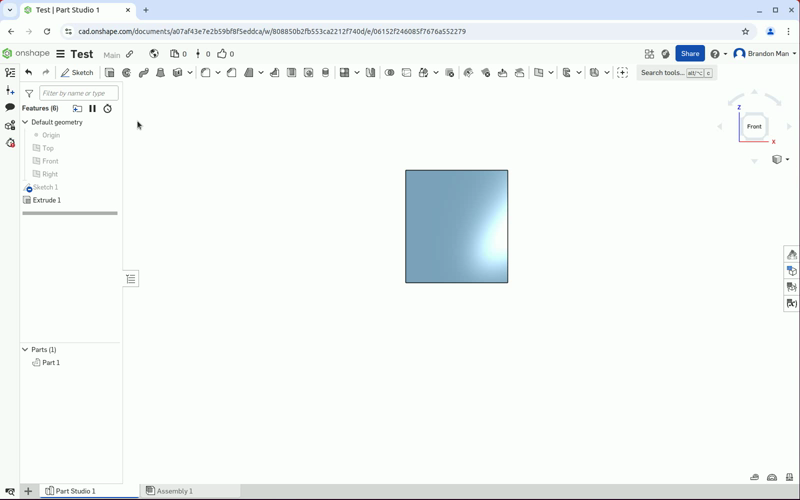
key(shift+h)
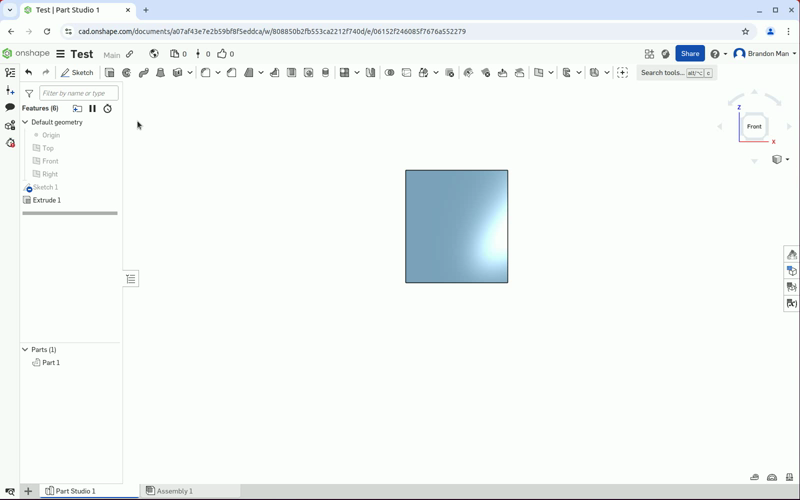
mouse_move(73, 189)
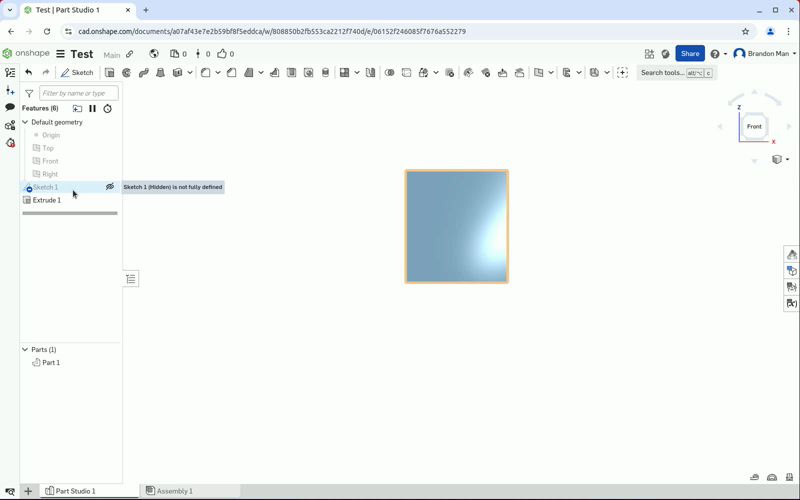
click(73, 189)
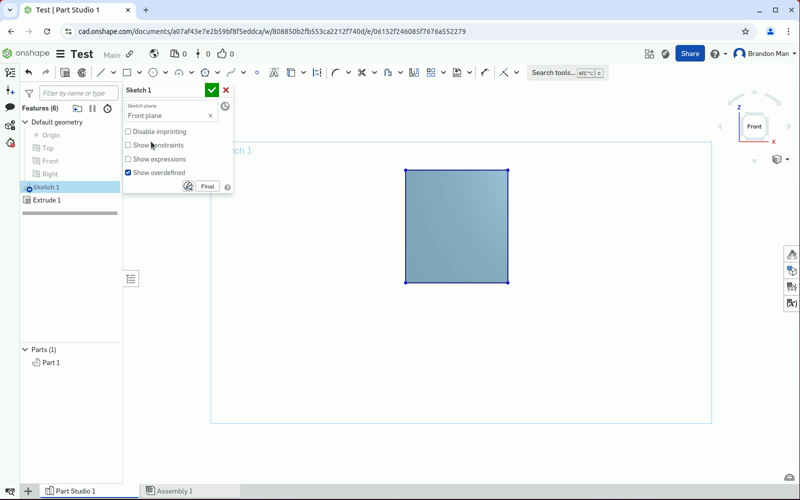
mouse_move(229, 92)
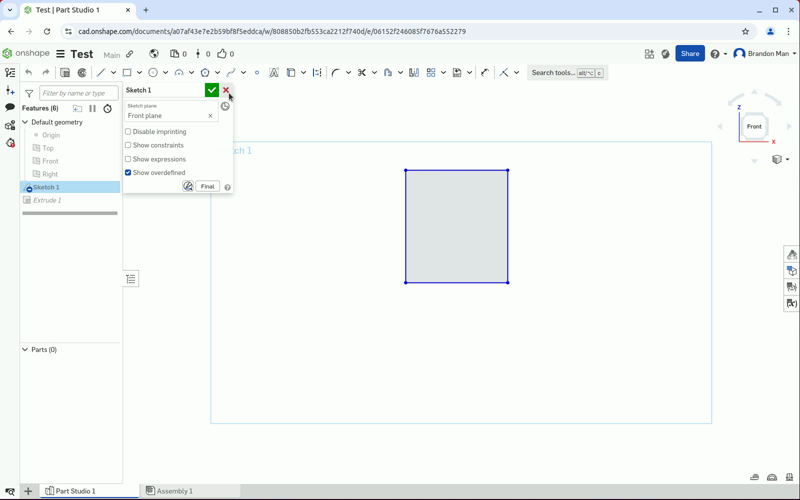
click(229, 92)
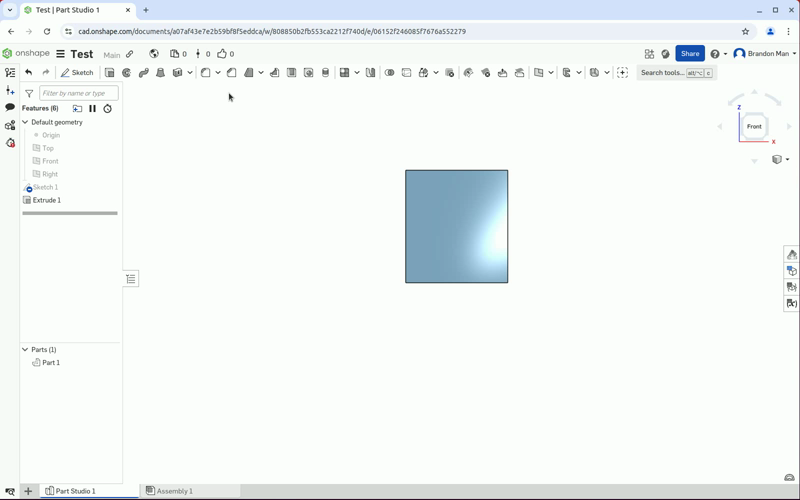
mouse_move(73, 352)
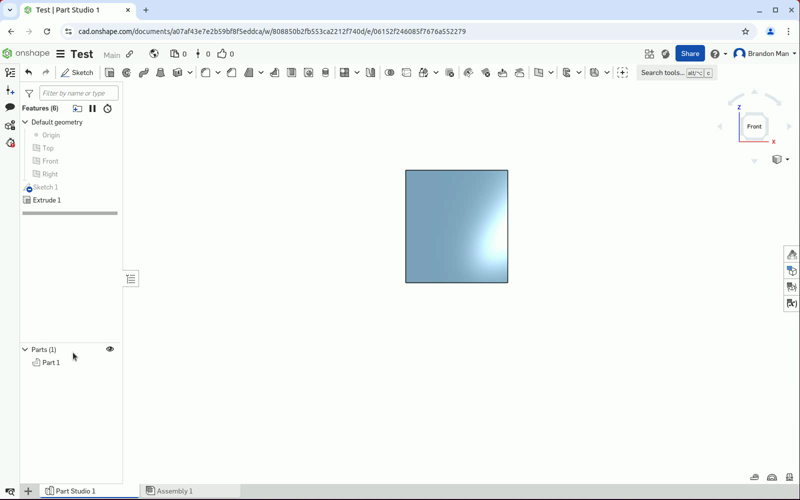
key(y)
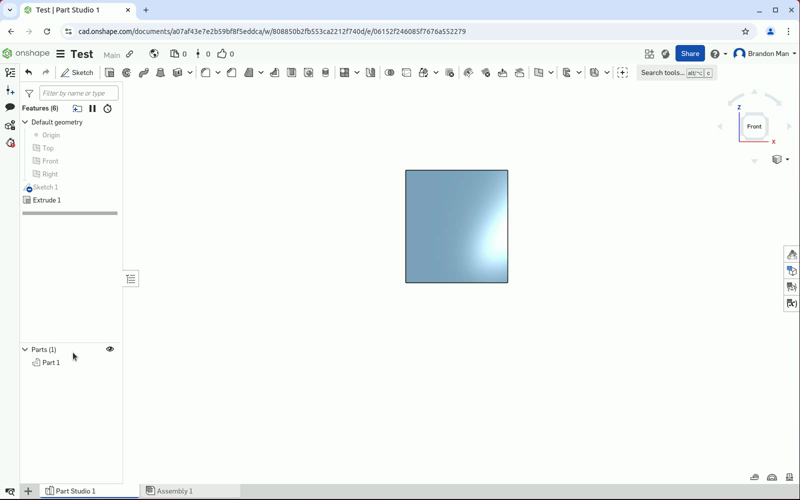
key(shift+p)
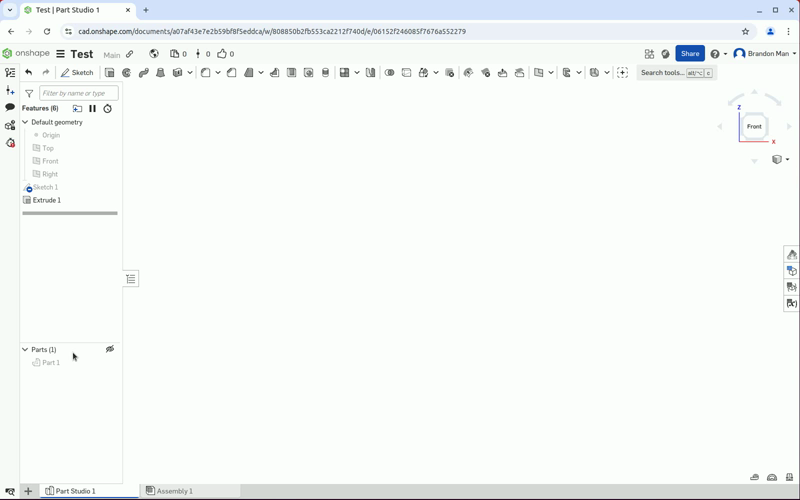
key(space)
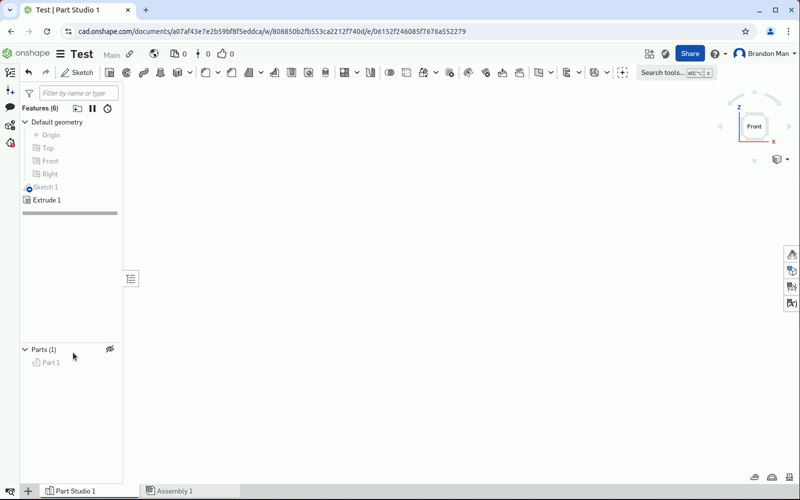
key_down(shift)
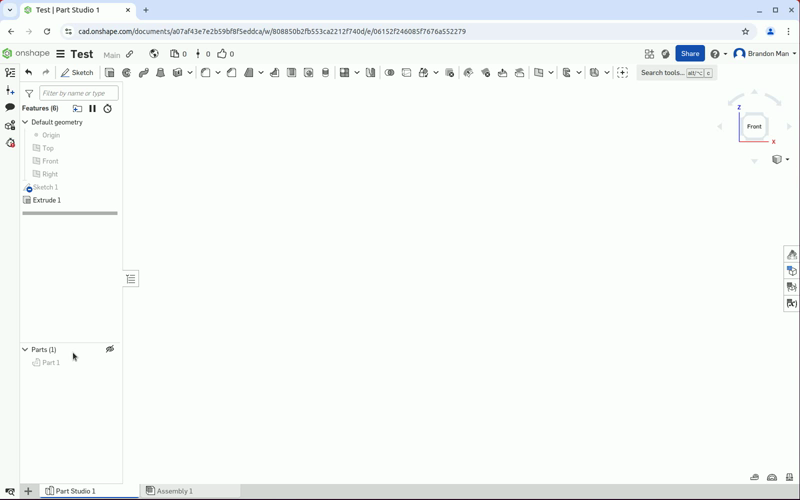
key(left)
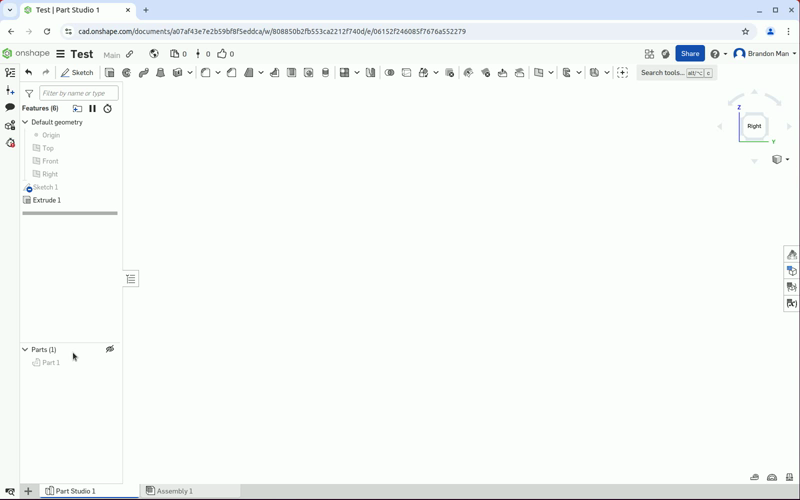
key_up(shift)
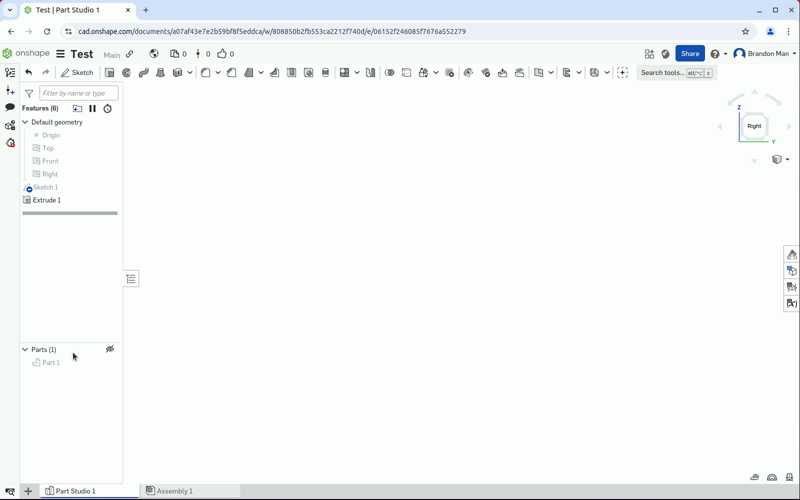
mouse_move(73, 352)
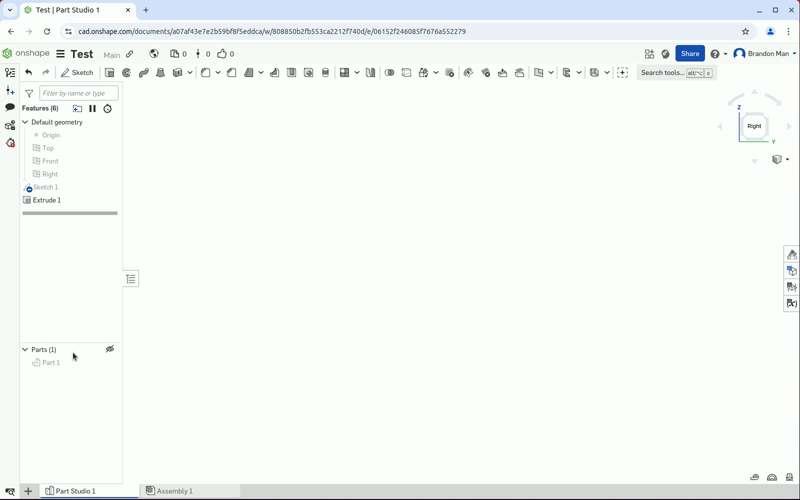
key(shift+y)
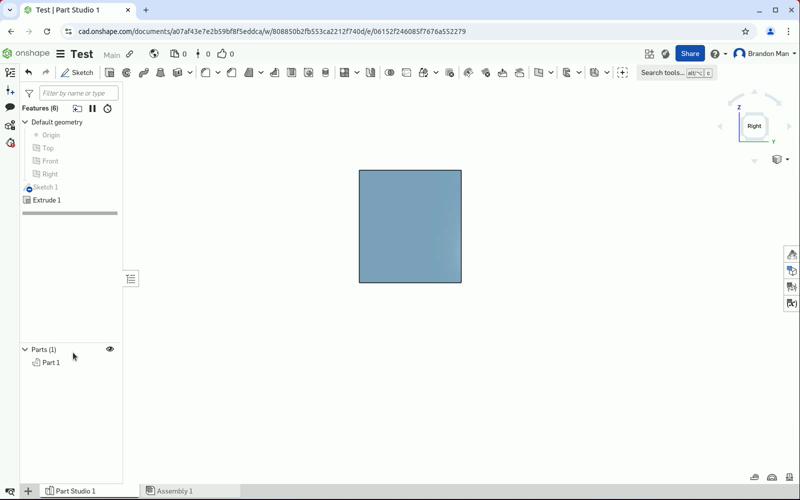
mouse_move(541, 75)
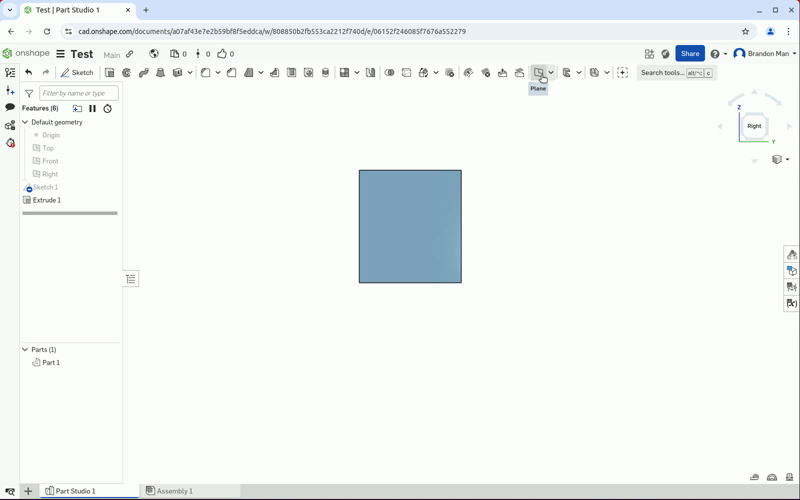
click(541, 75)
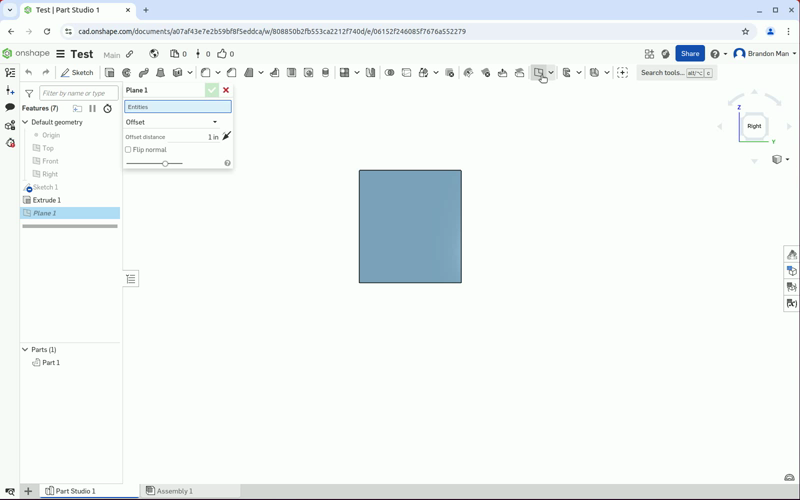
mouse_move(73, 176)
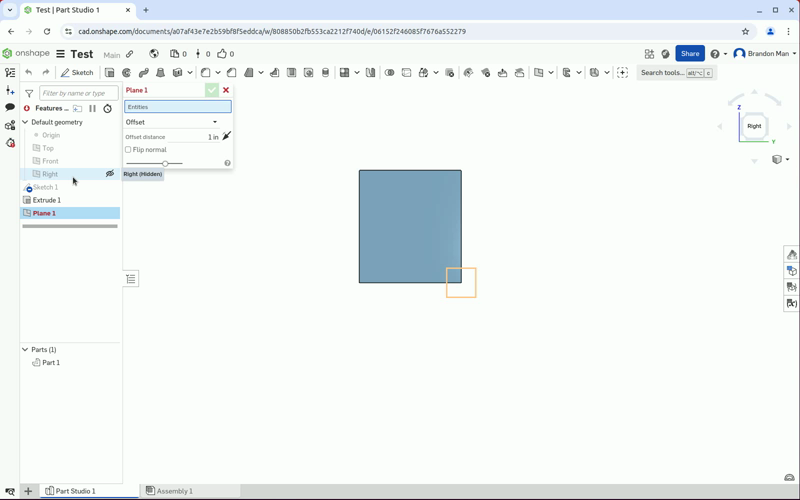
click(73, 176)
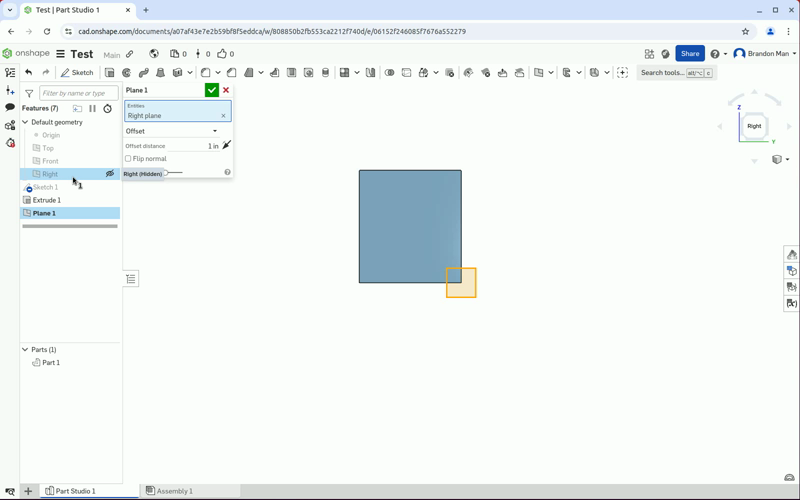
key(tab, 2)
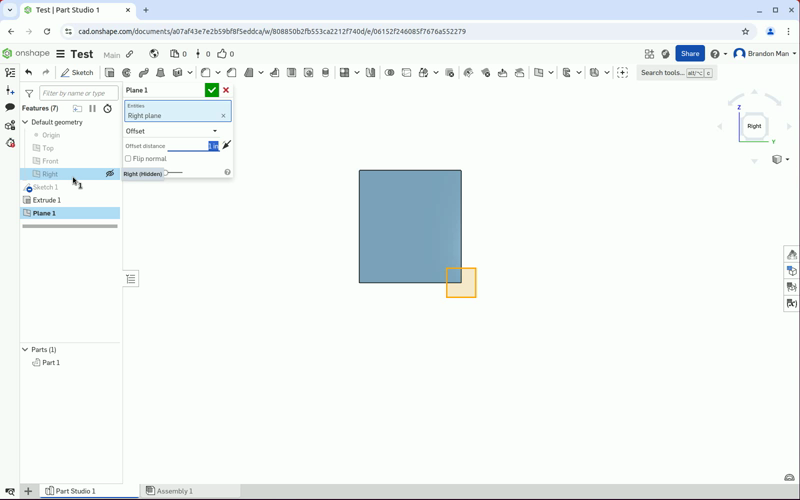
text(11.308)
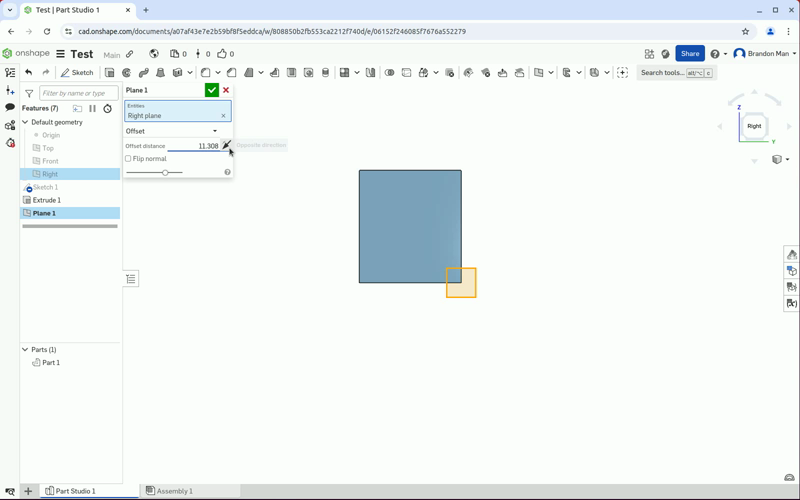
mouse_move(229, 147)
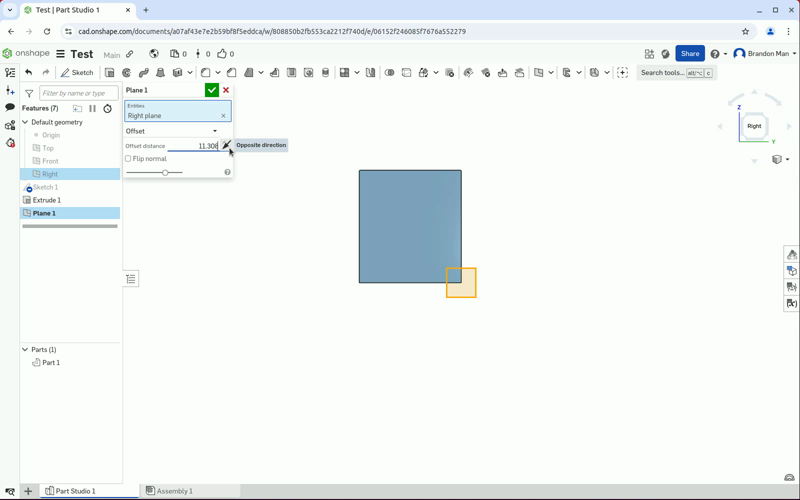
click(229, 147)
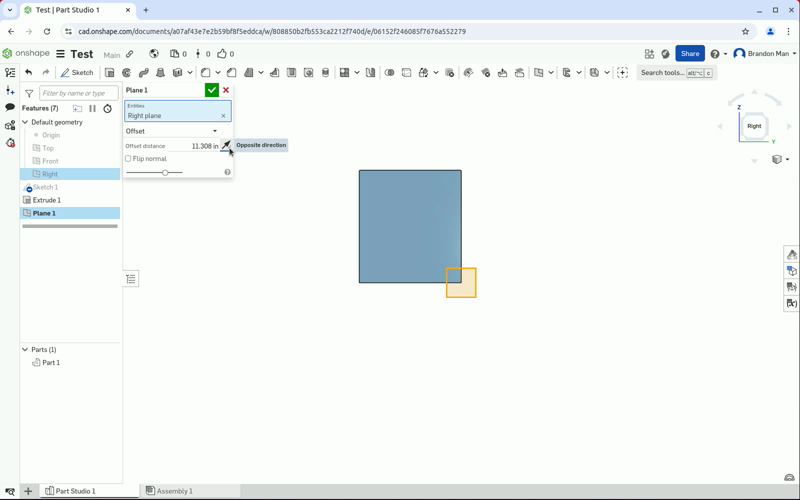
key(enter, 2)
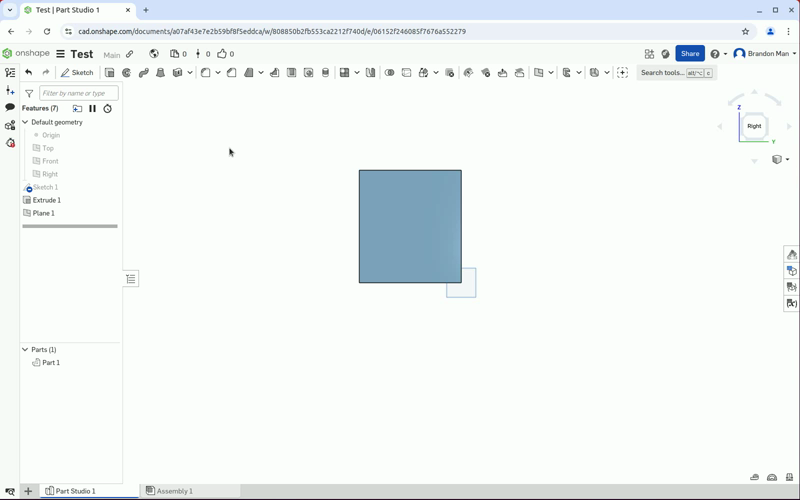
key(shift+s)
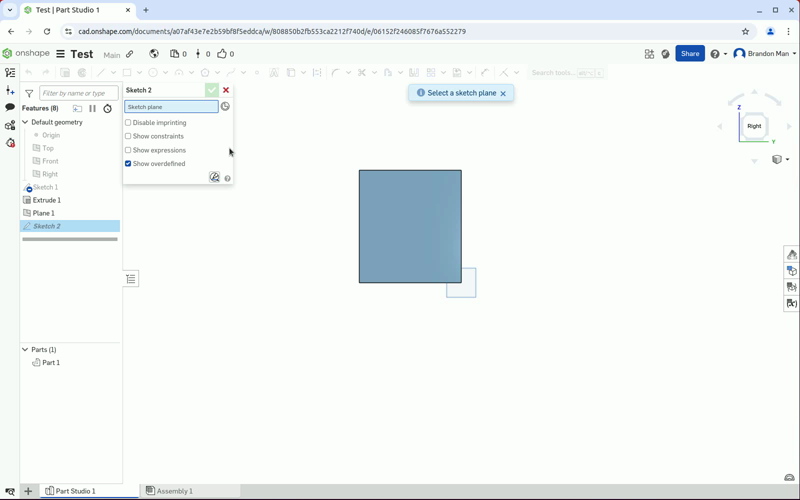
mouse_move(73, 215)
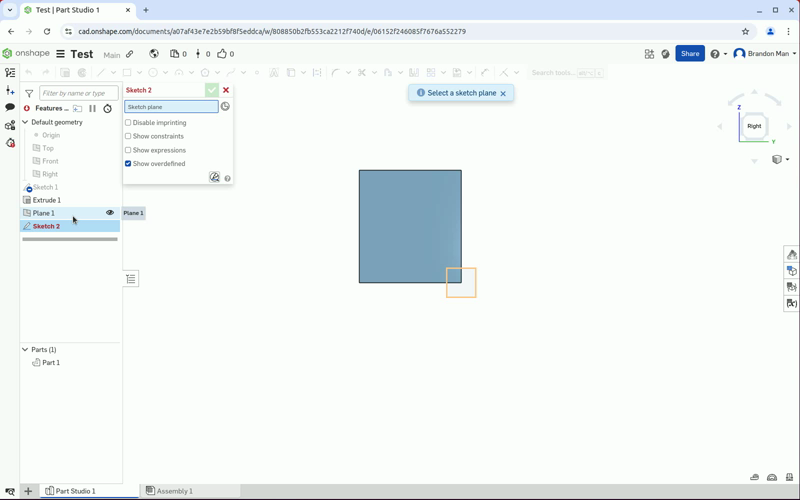
click(73, 215)
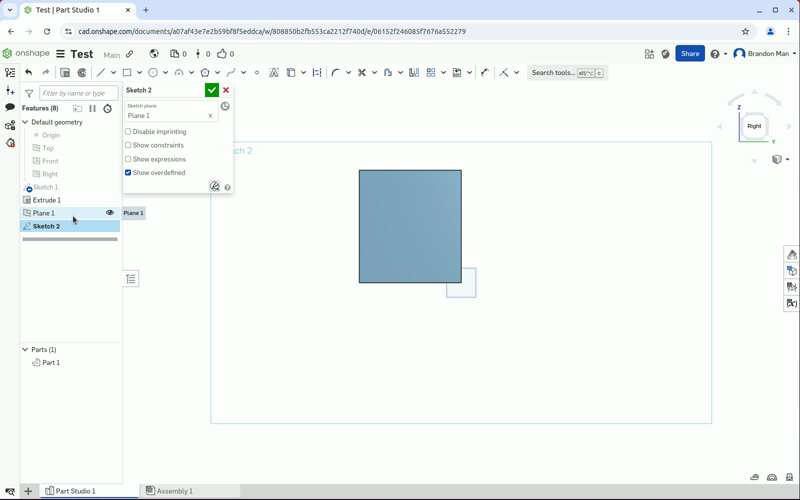
mouse_move(73, 352)
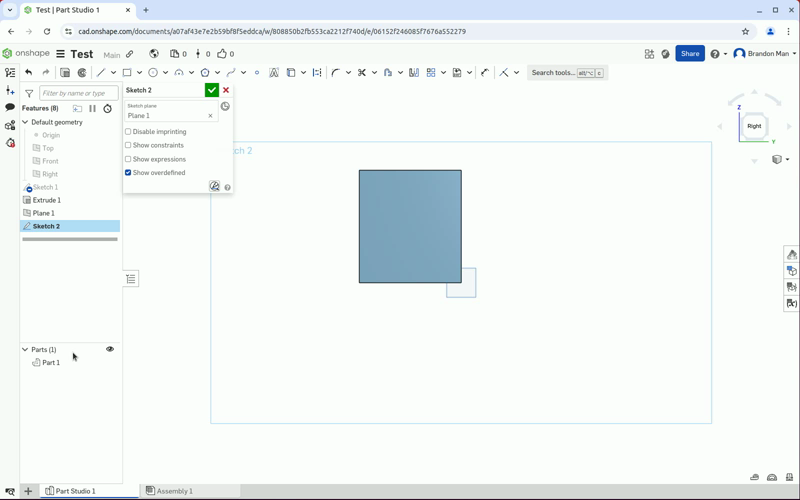
key(y)
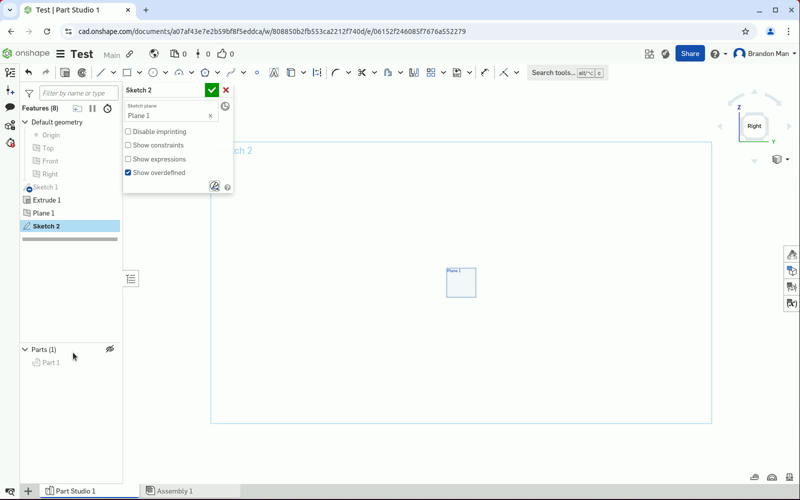
key(l)
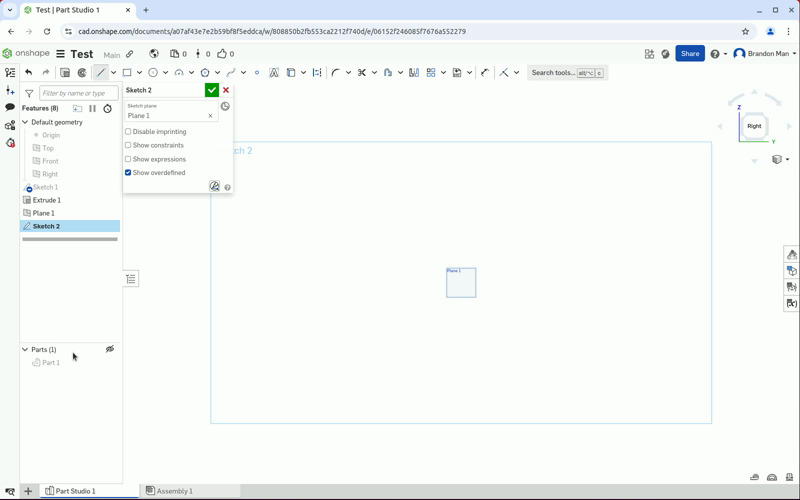
key_down(shift)
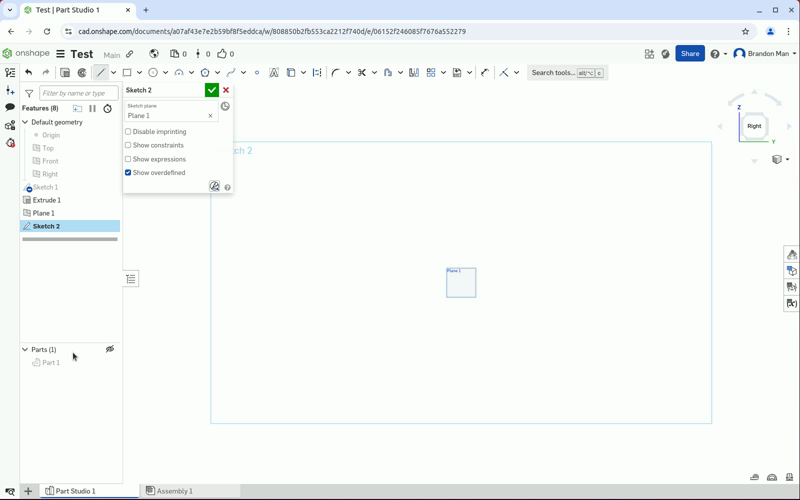
mouse_move(358, 282)
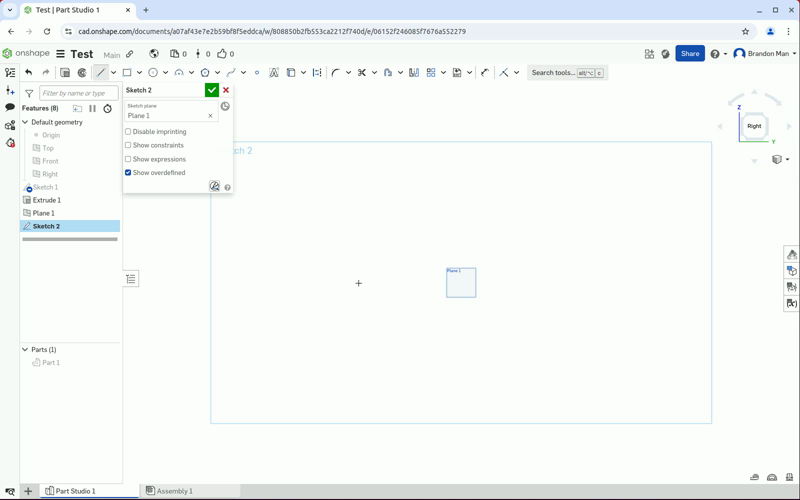
click(358, 282)
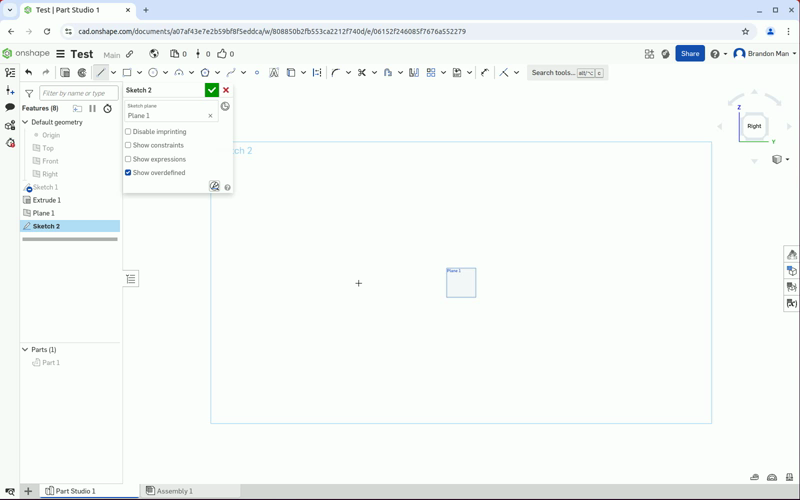
key_up(shift)
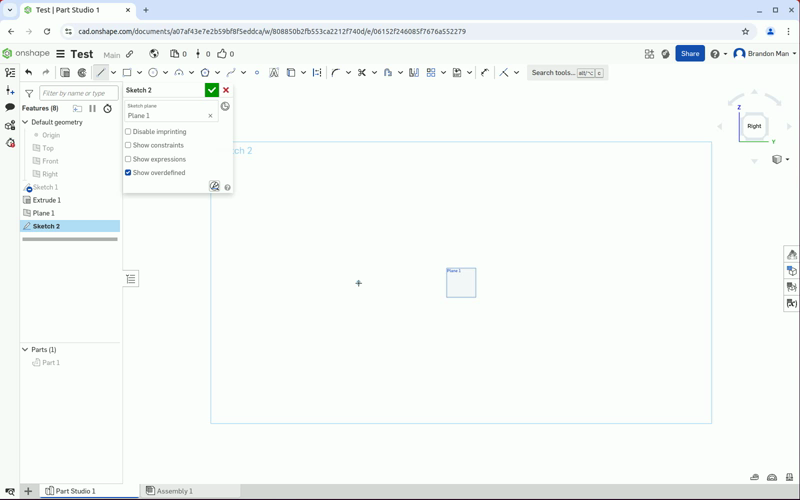
key_down(shift)
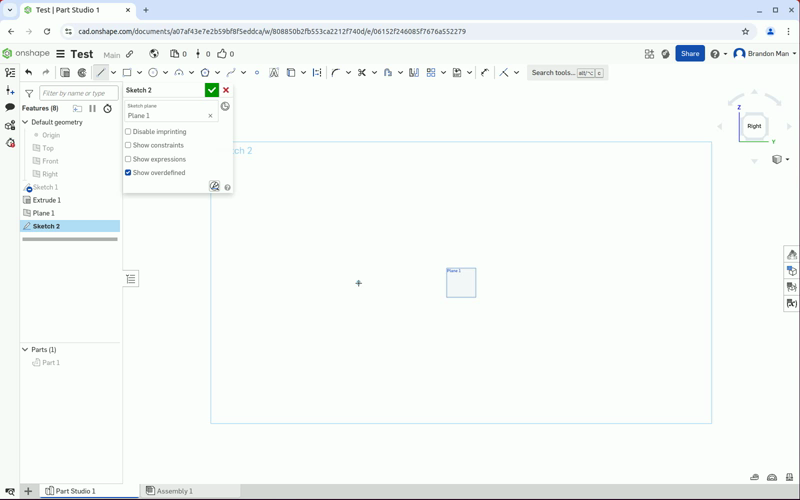
mouse_move(460, 282)
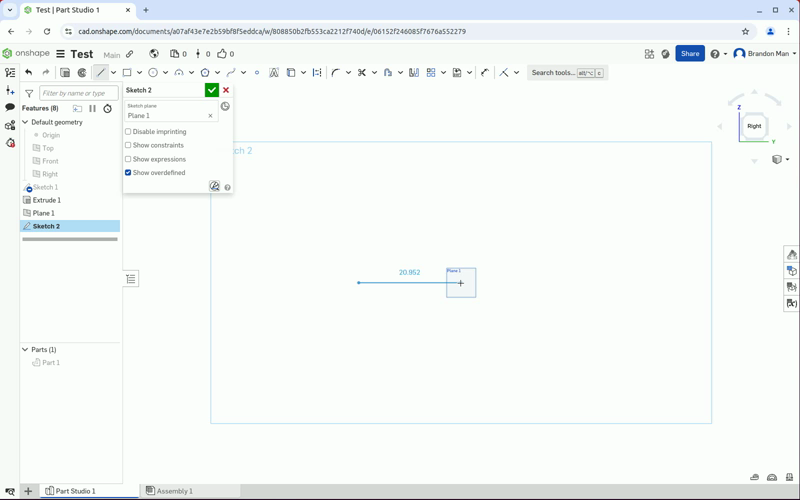
click(460, 282)
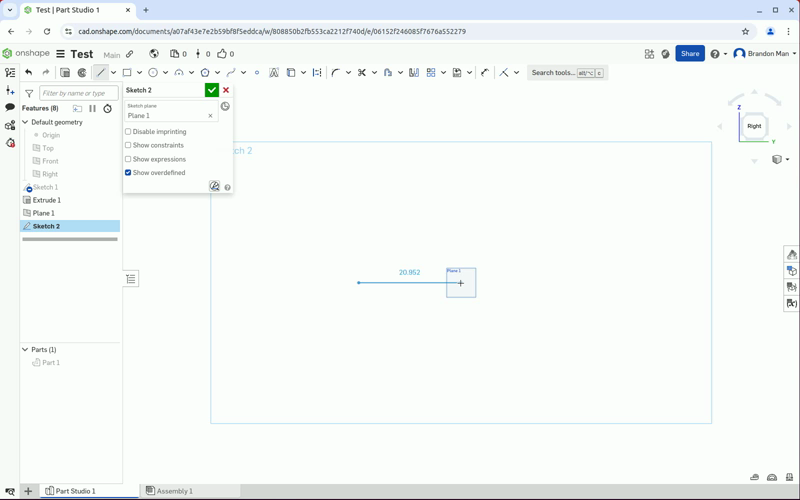
key_up(shift)
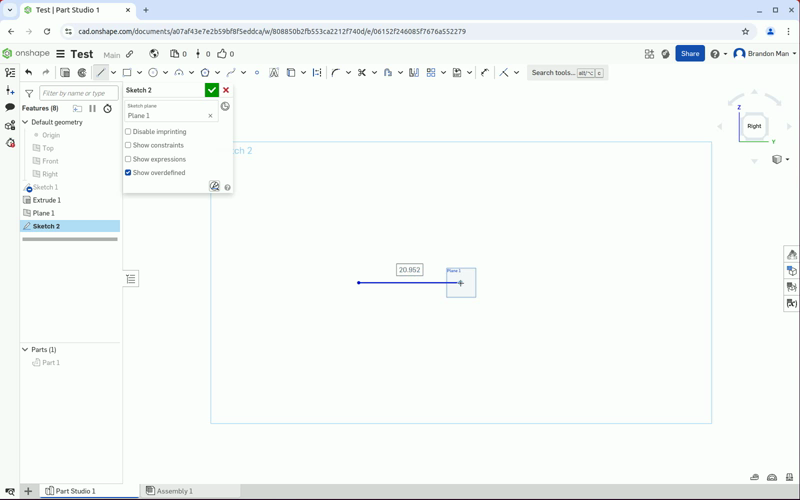
key_down(shift)
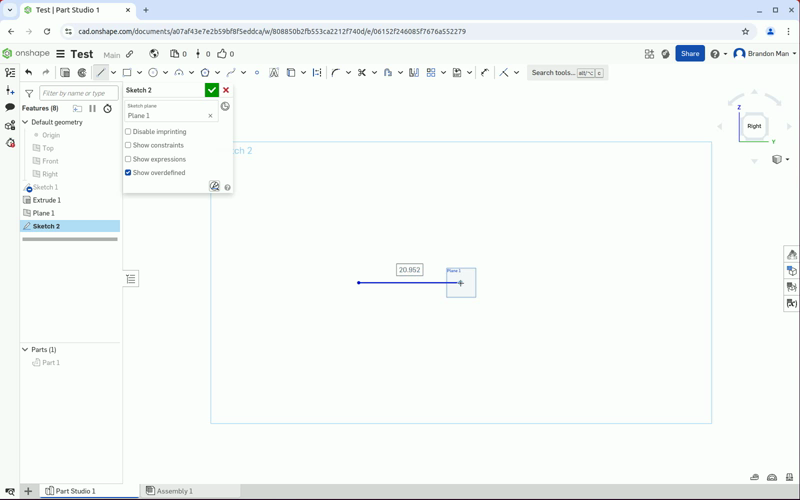
mouse_move(490, 282)
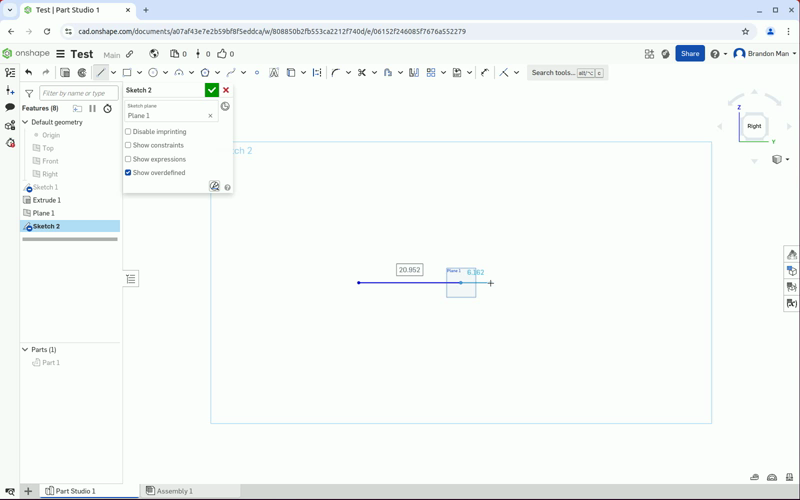
mouse_move(460, 225)
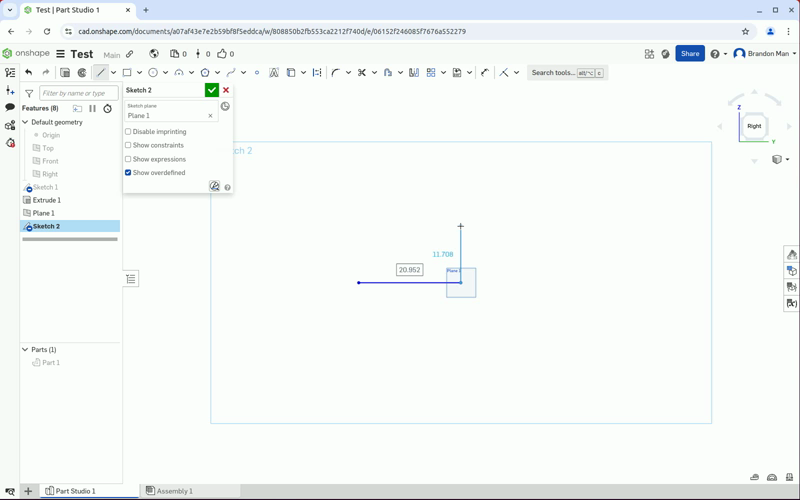
click(460, 225)
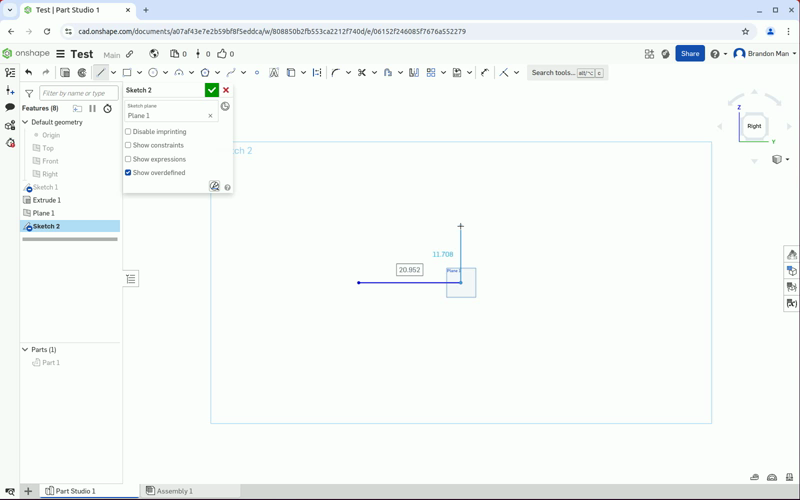
key_up(shift)
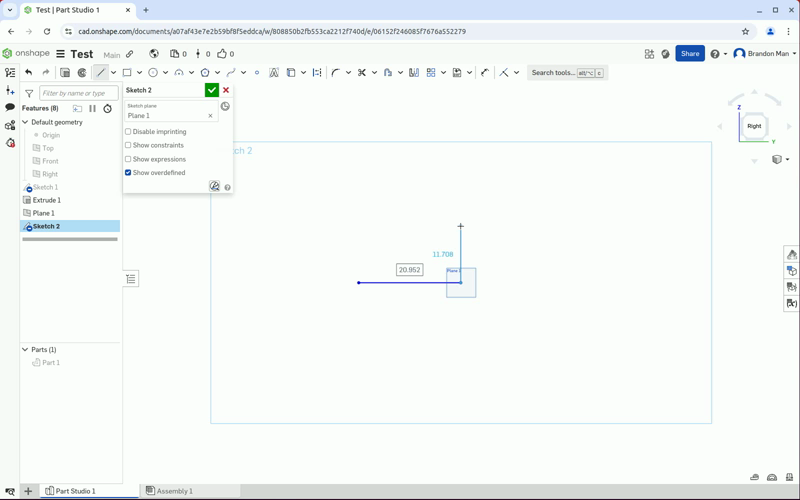
key_down(shift)
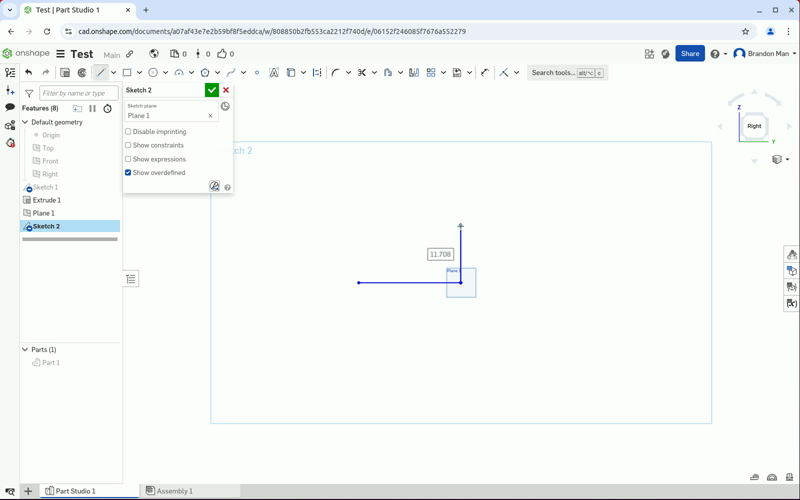
mouse_move(358, 225)
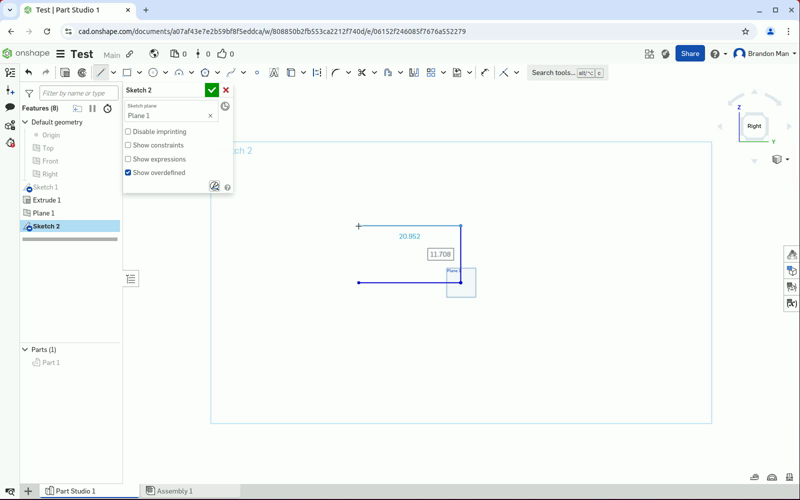
click(358, 225)
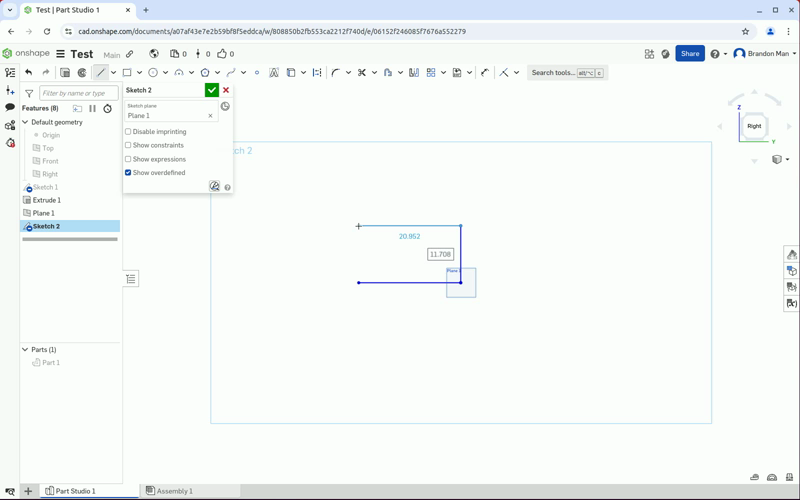
key_up(shift)
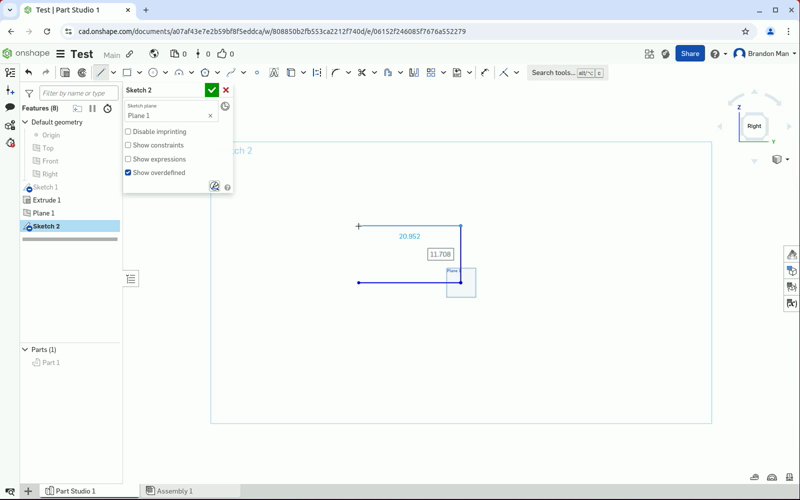
mouse_move(388, 225)
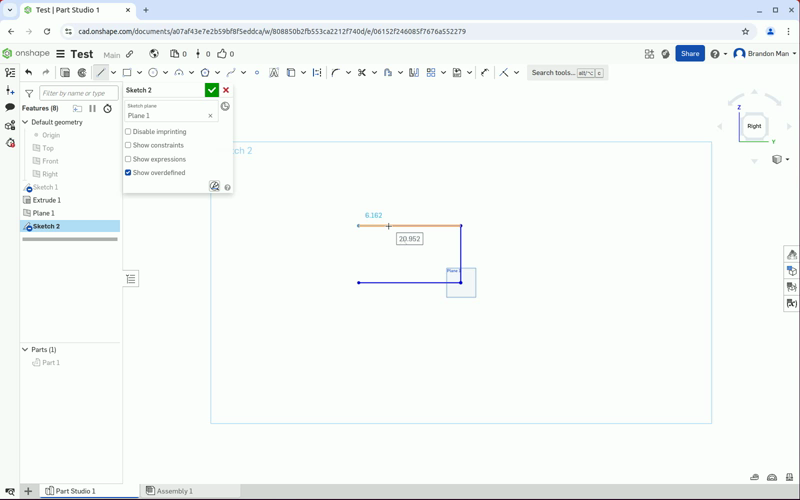
key_down(shift)
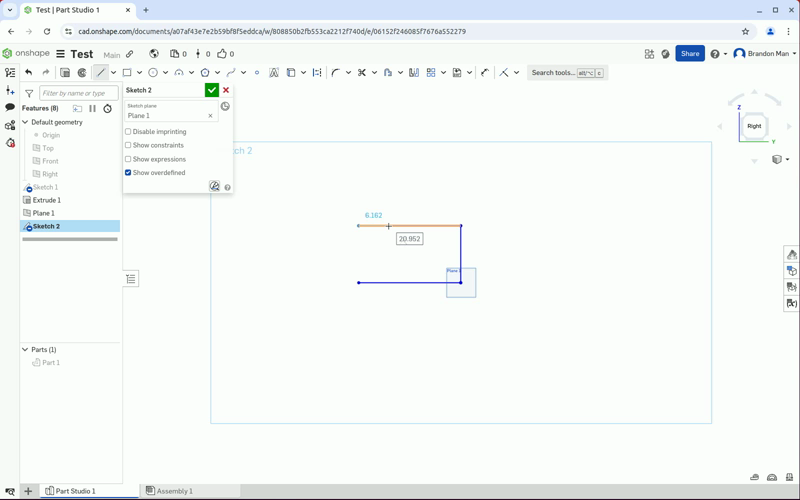
mouse_move(358, 282)
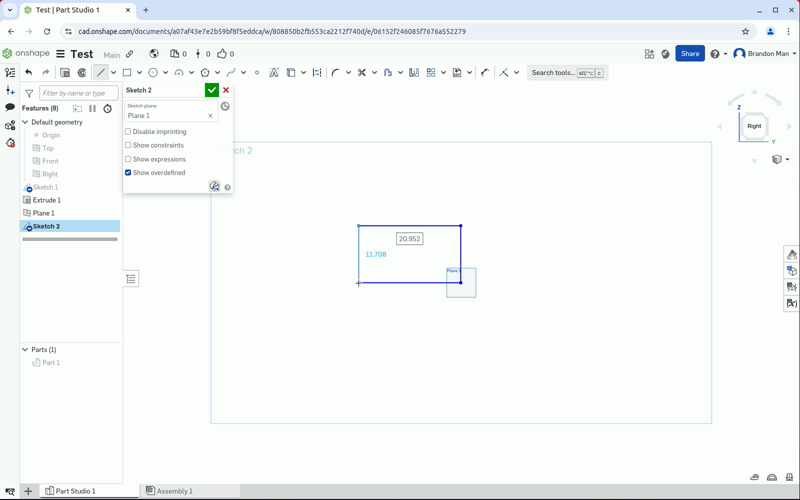
key_up(shift)
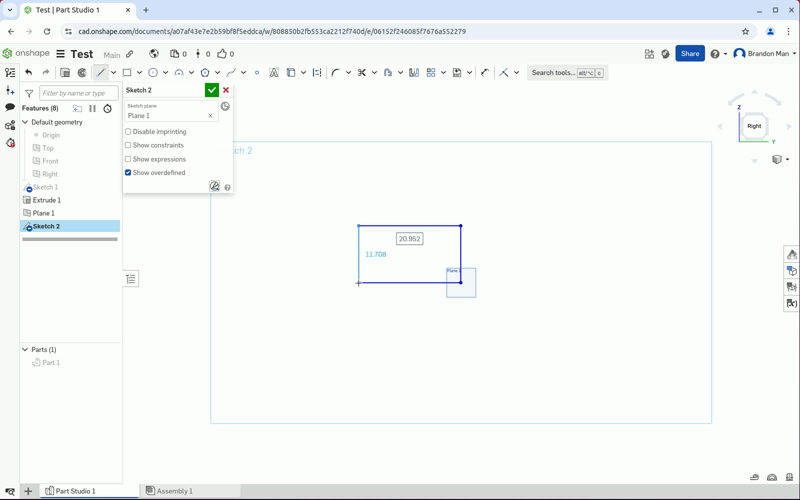
click(358, 282)
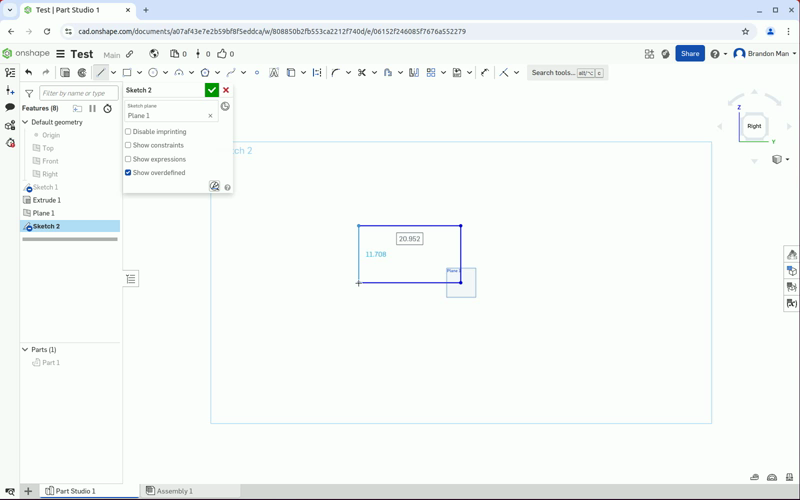
key(esc)
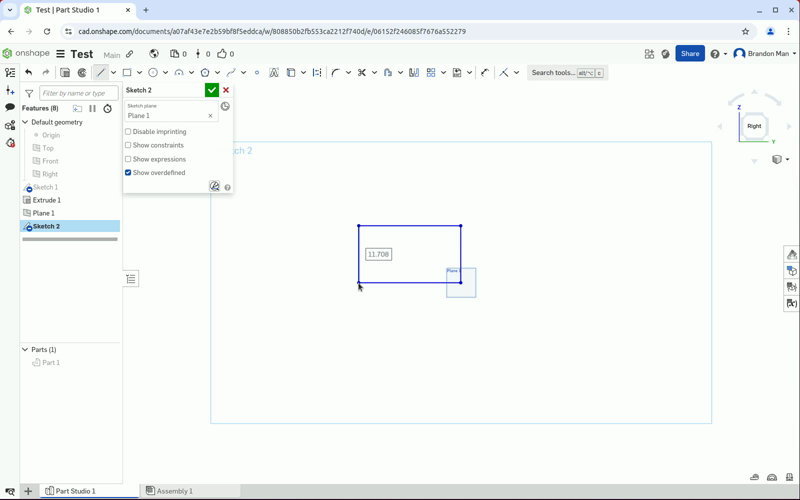
mouse_move(417, 256)
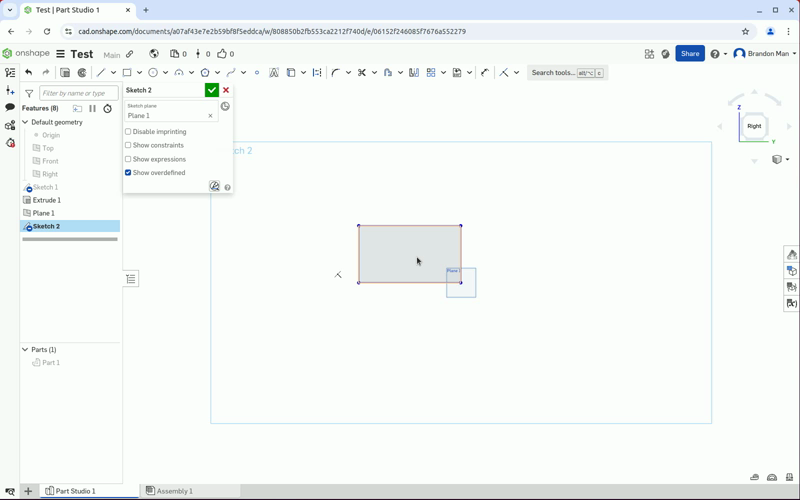
click(417, 256)
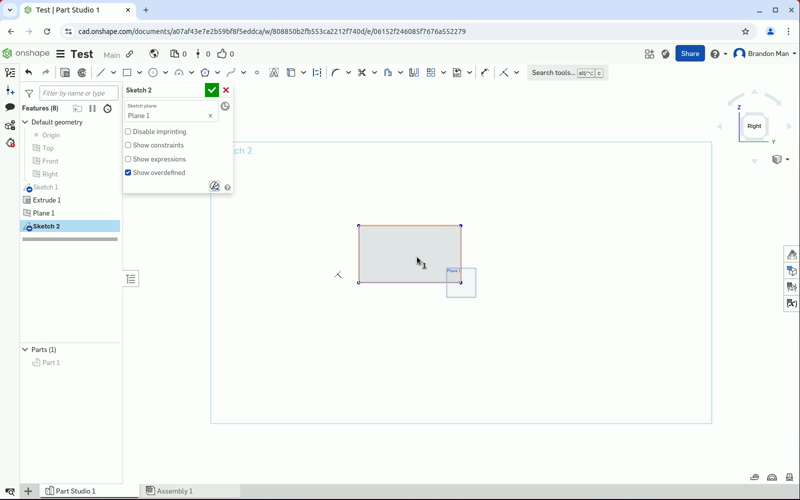
mouse_move(73, 352)
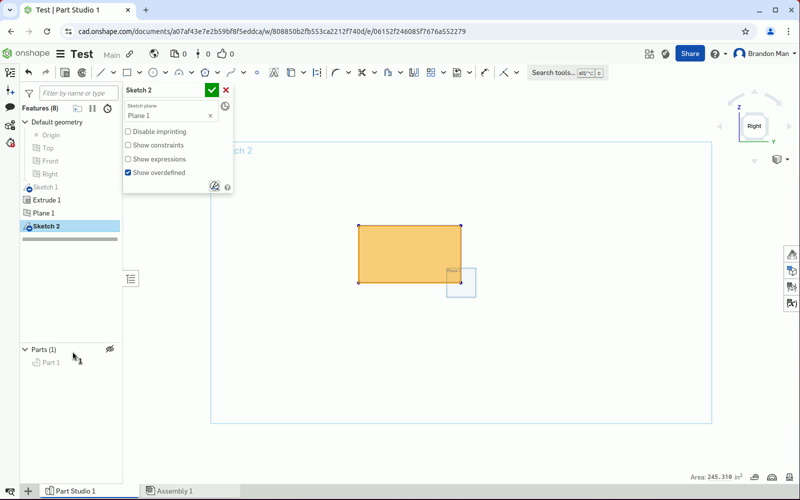
key(shift+y)
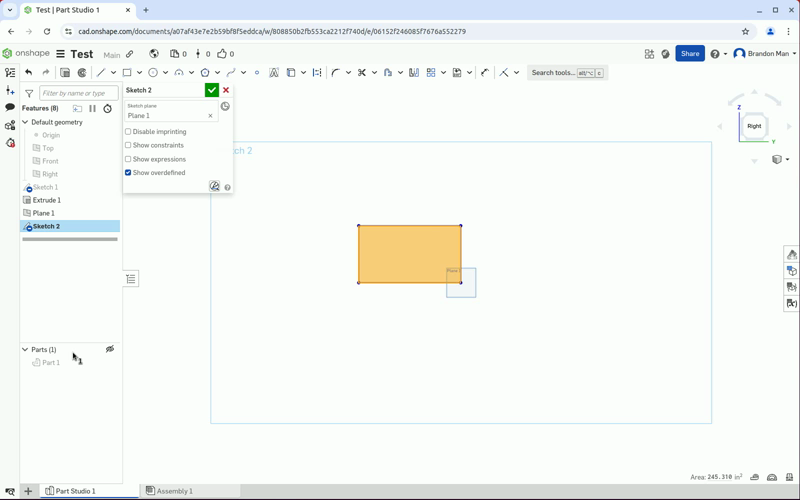
key(shift+e)
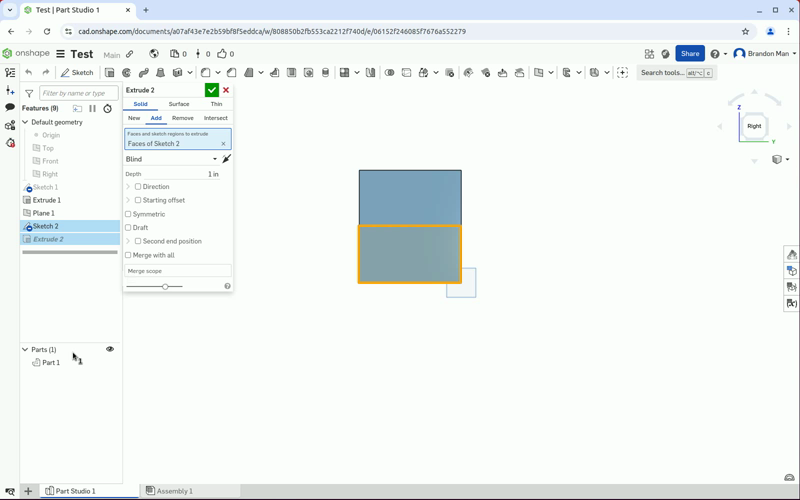
mouse_move(143, 106)
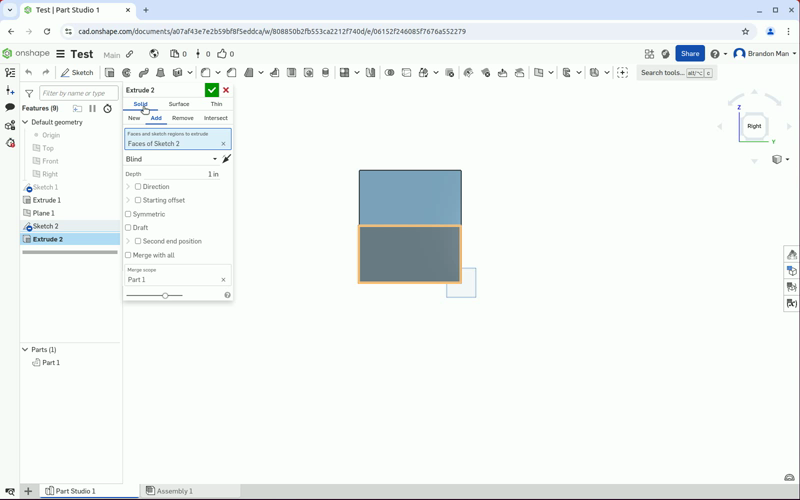
click(143, 106)
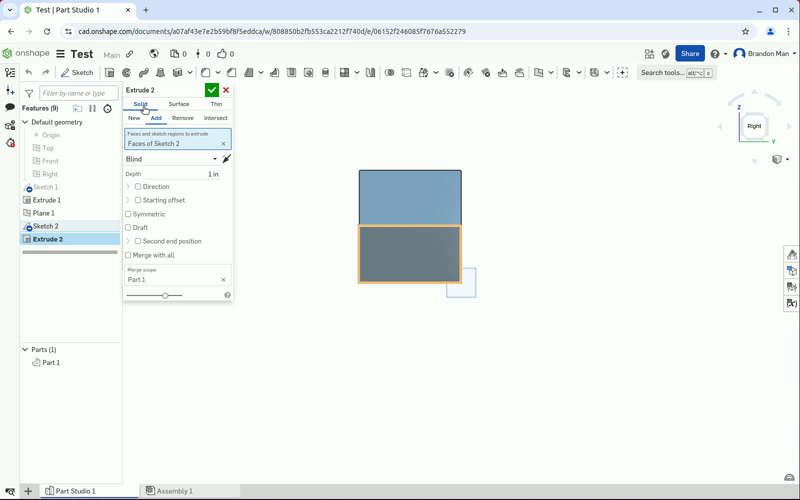
mouse_move(137, 120)
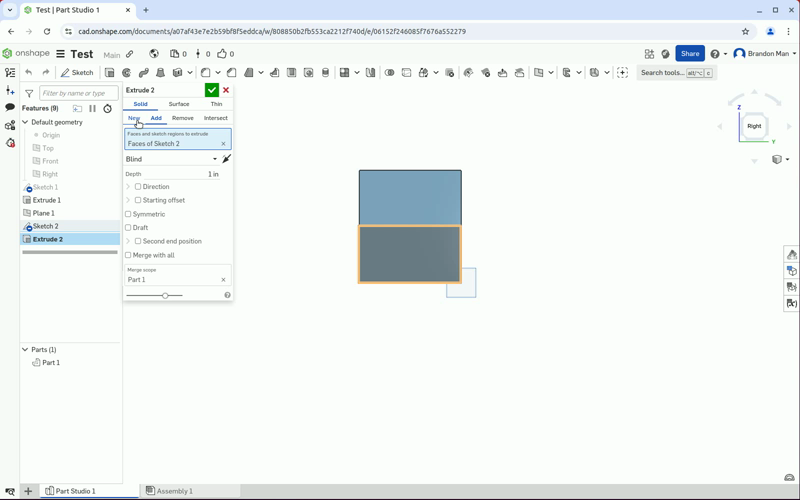
click(137, 120)
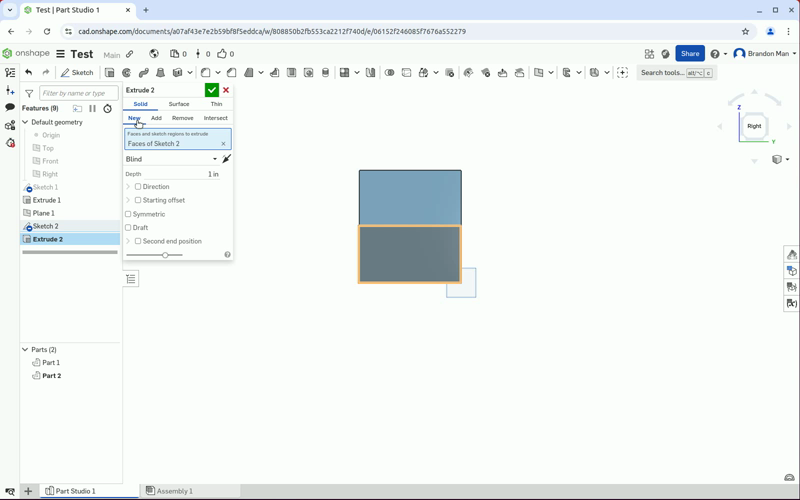
key(tab, 4)
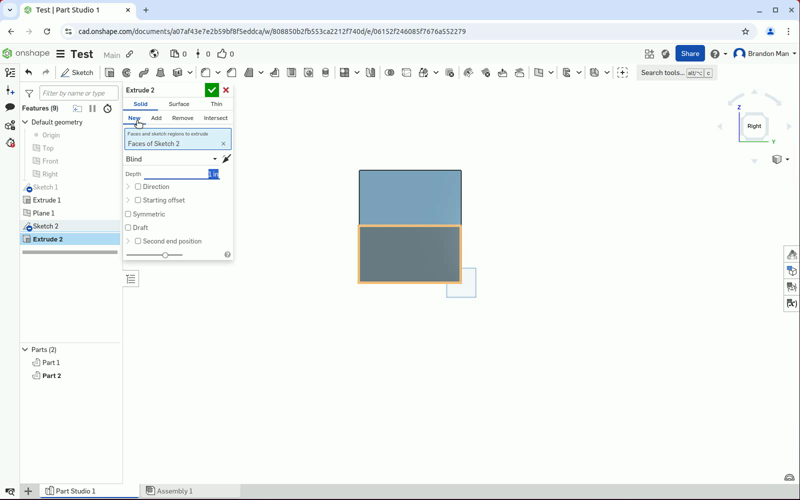
text(10.351)
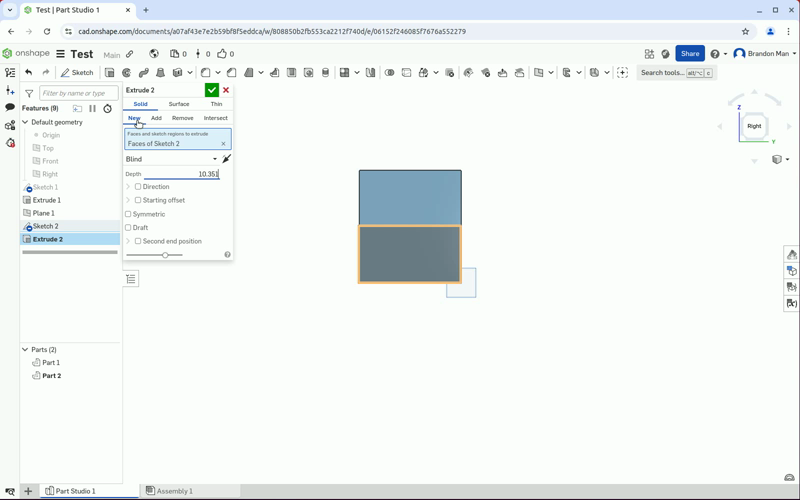
key(enter)
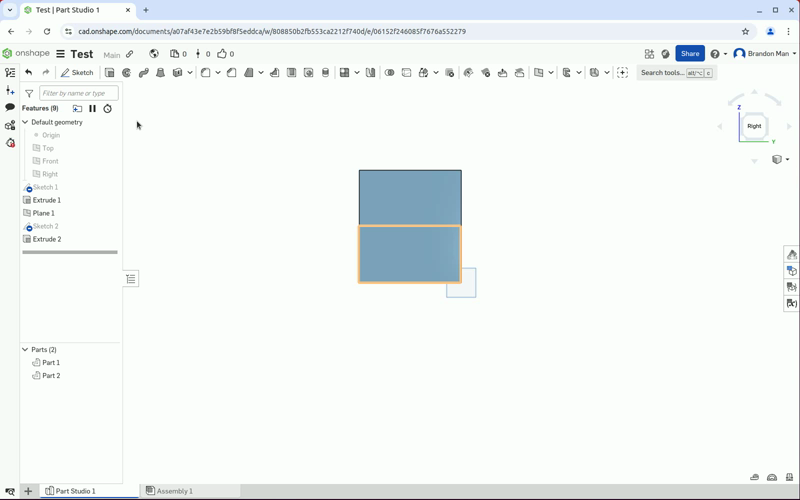
key(shift+h)
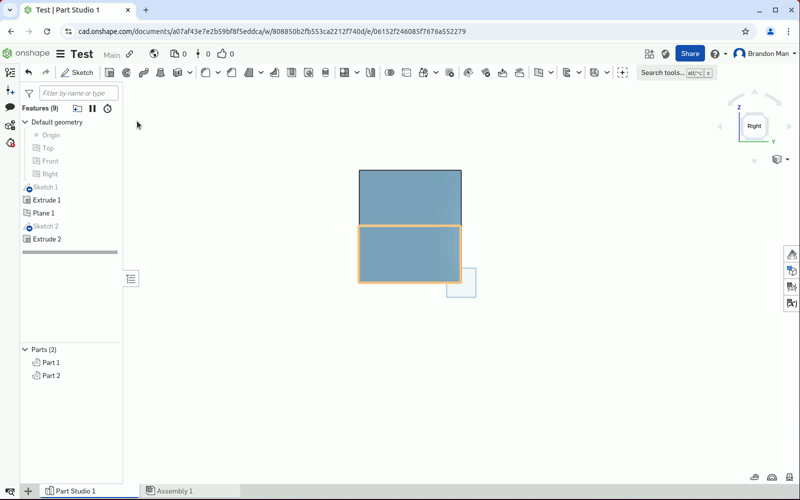
key(shift+h)
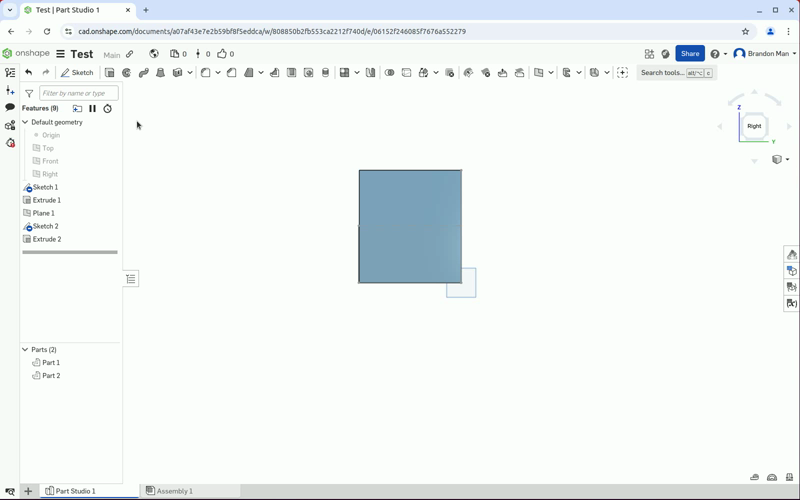
key(shift+7)
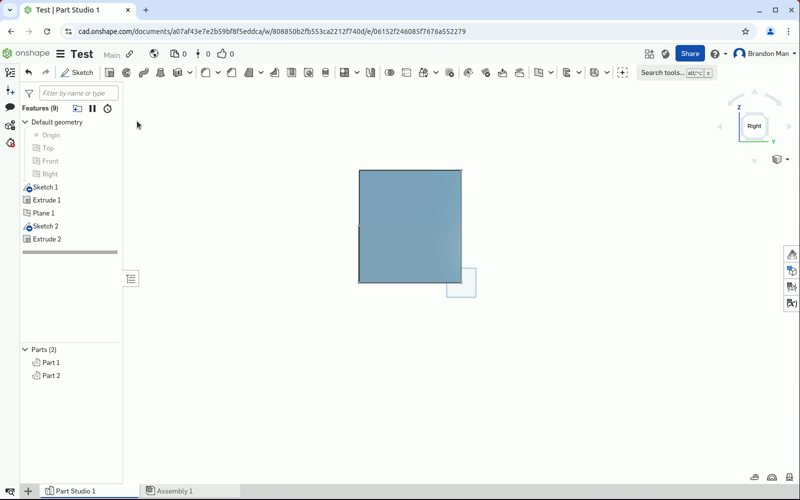
key(right, 2)
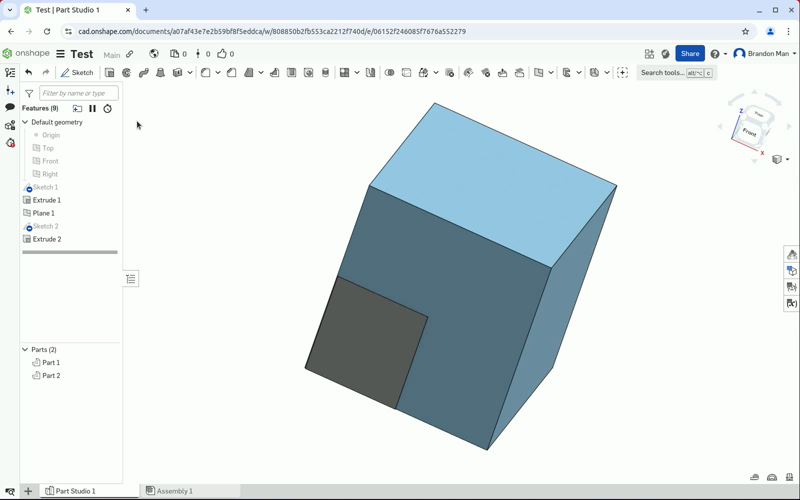
key(down, 2)
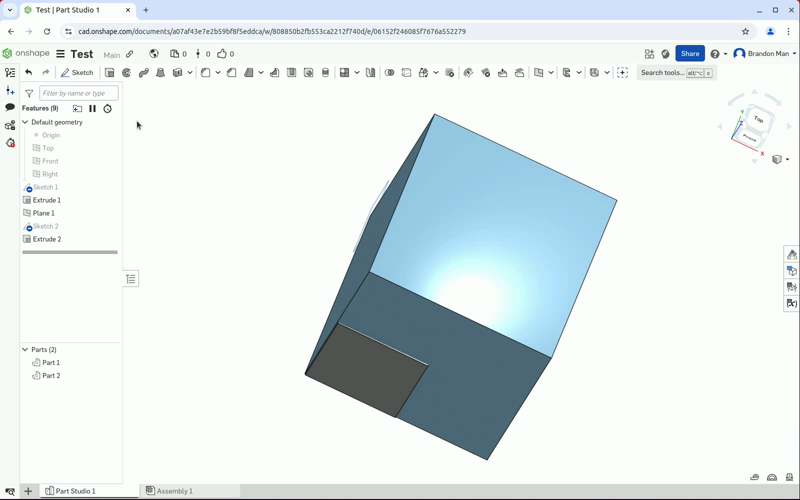
key(up, 2)
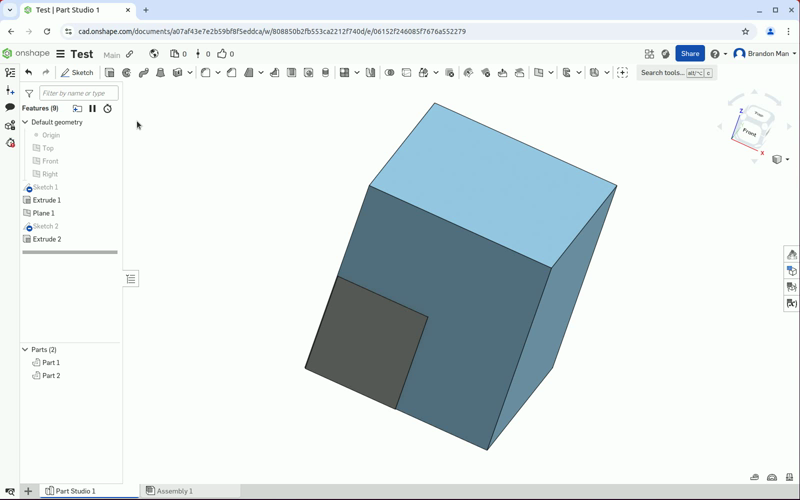
key(left, 2)
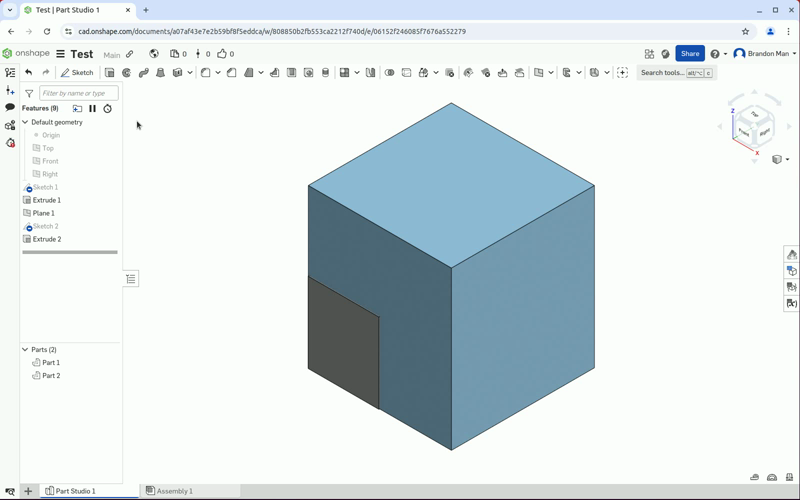
mouse_move(73, 189)
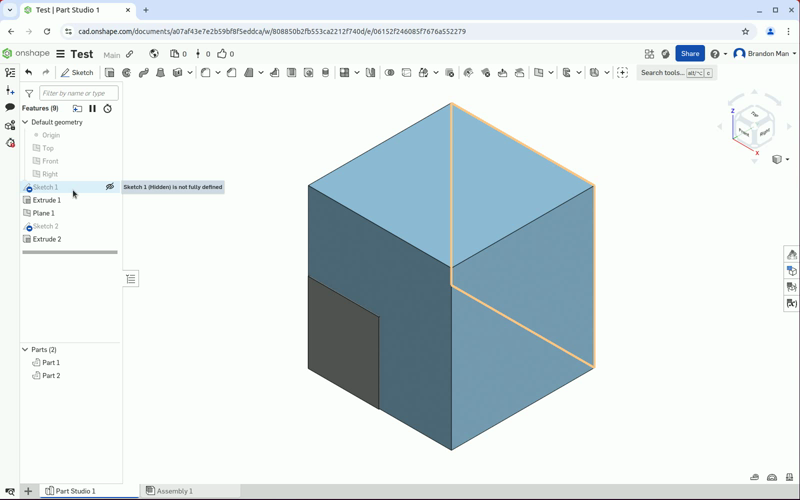
click(73, 189)